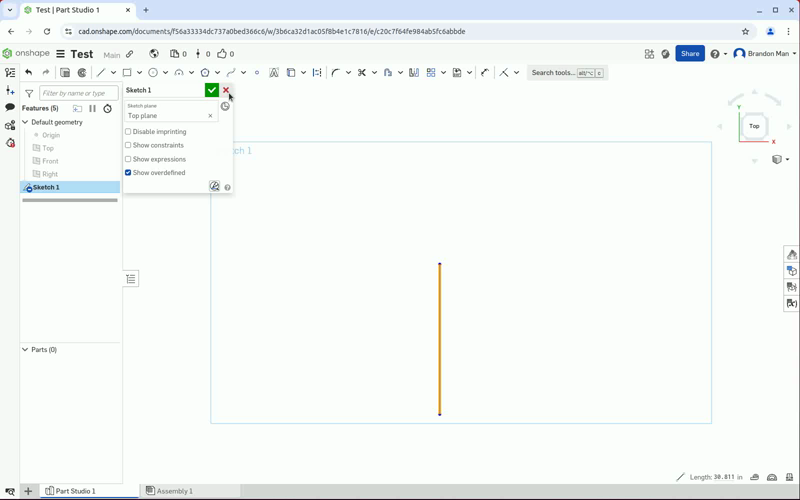
key(shift+h)
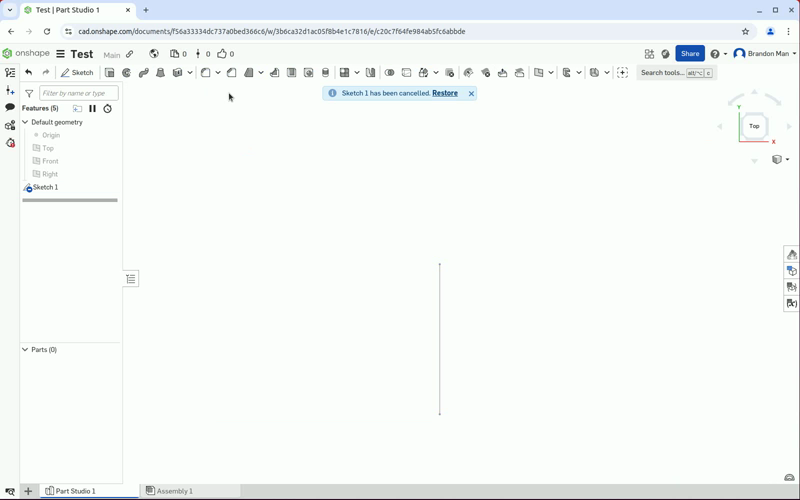
mouse_move(73, 352)
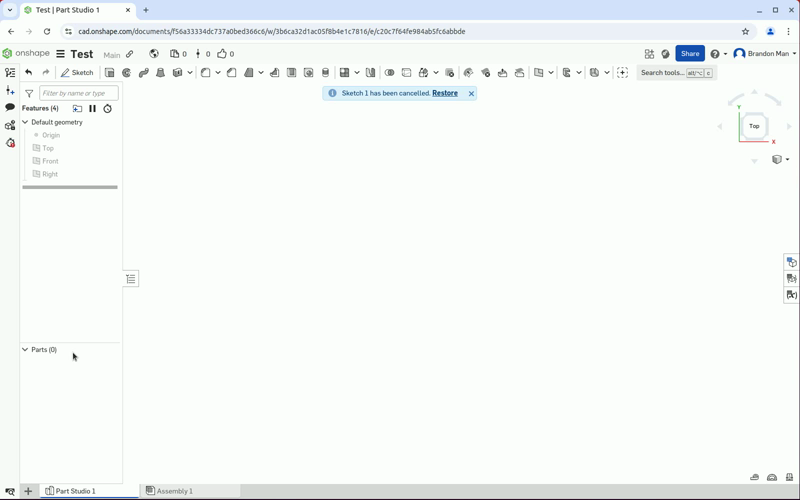
key(y)
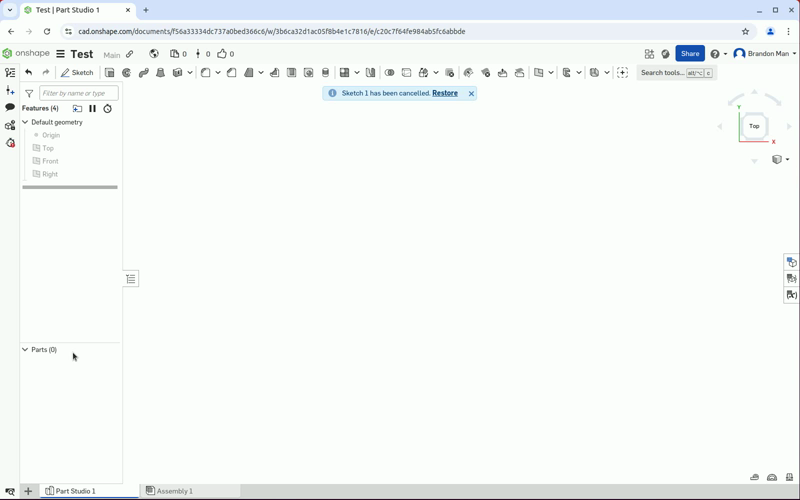
key(shift+p)
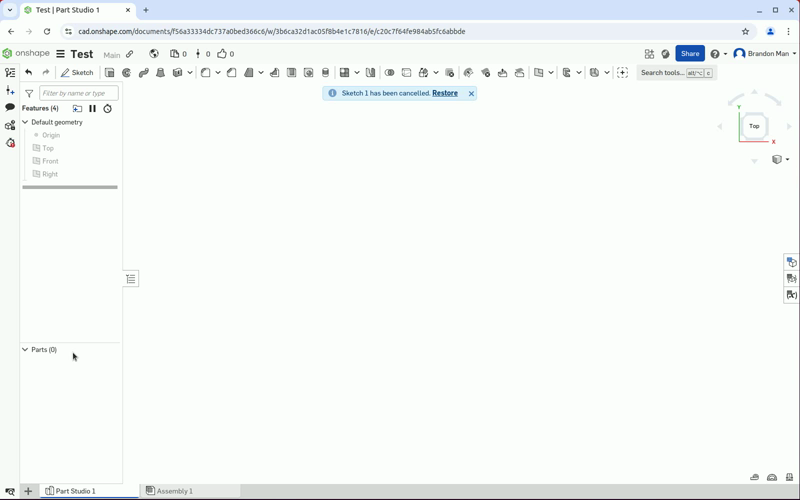
key(space)
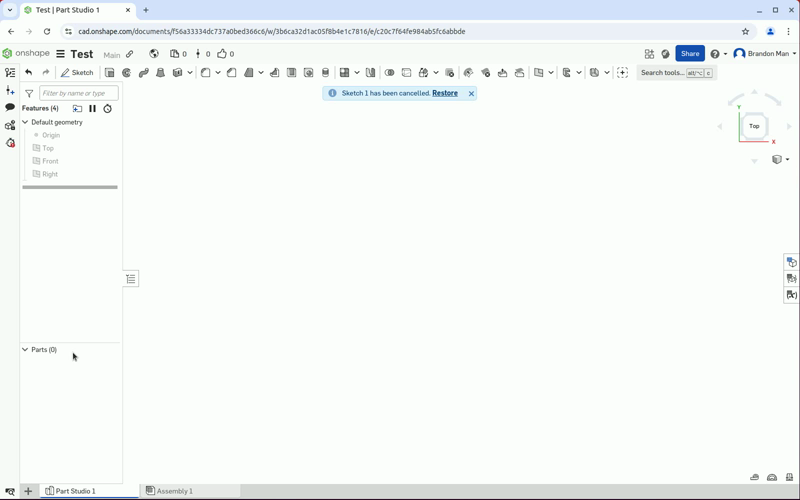
key_down(shift)
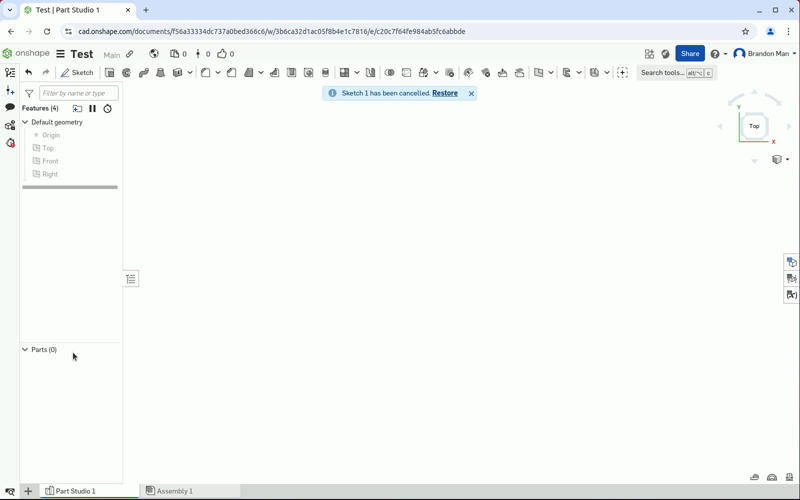
key(up)
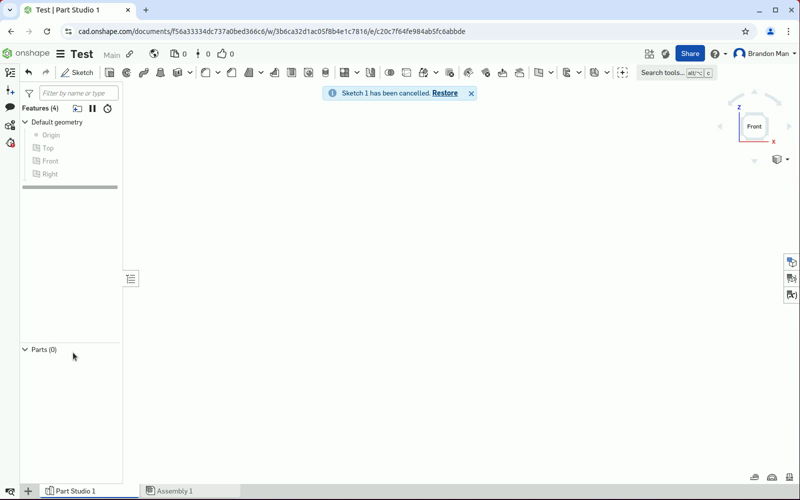
key_up(shift)
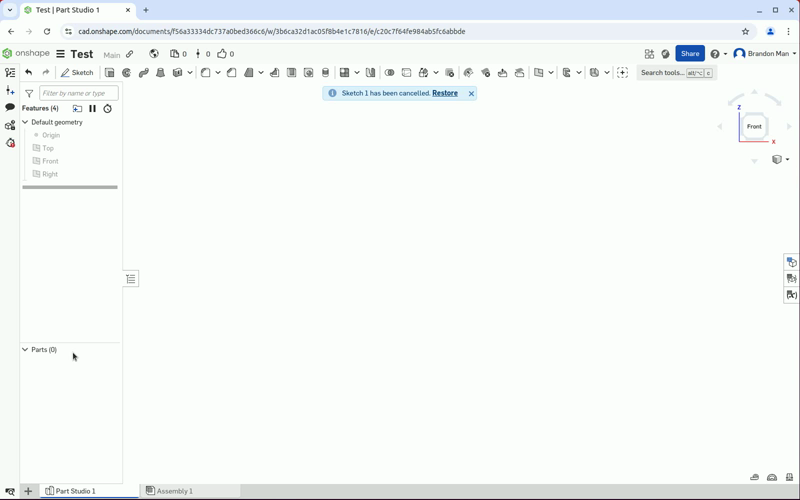
key(space)
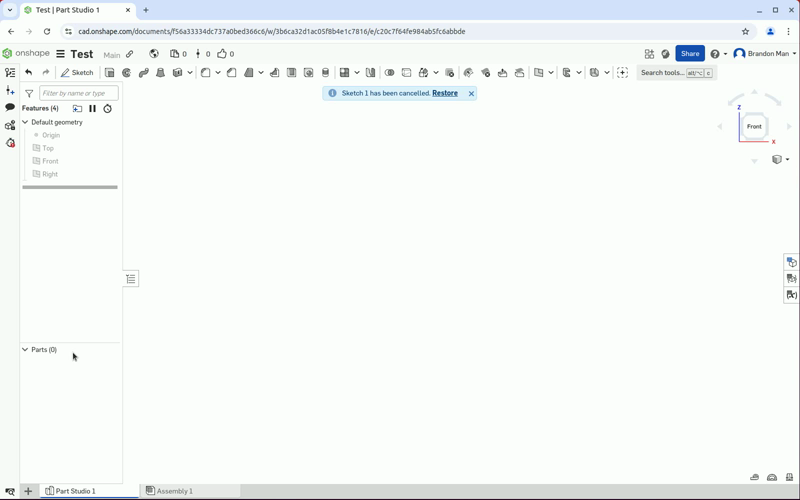
key_down(shift)
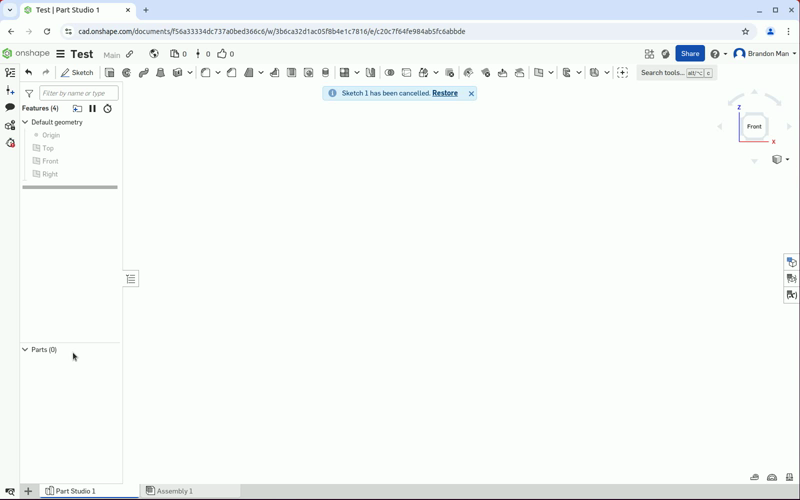
key(left)
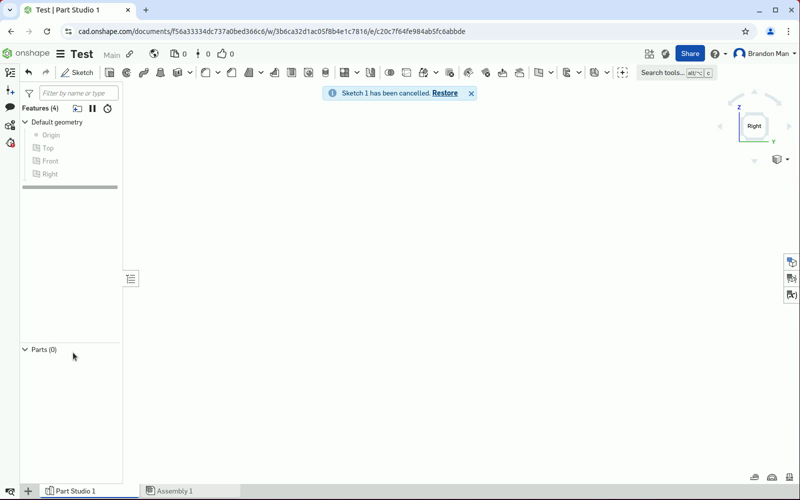
key_up(shift)
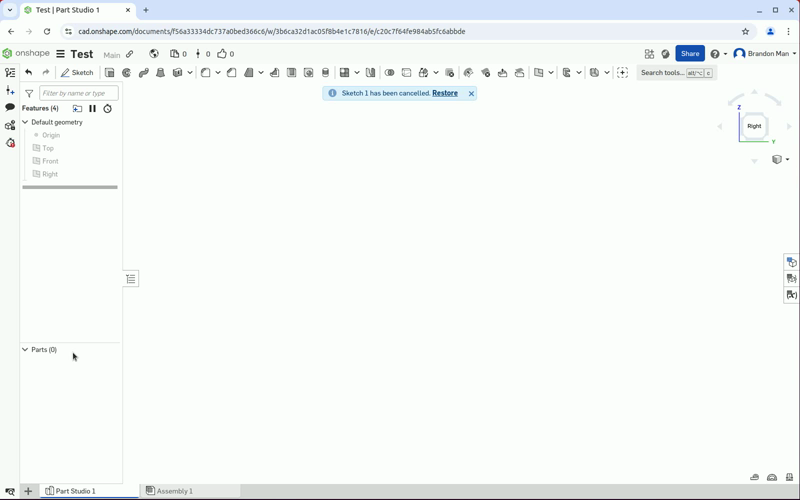
mouse_move(73, 352)
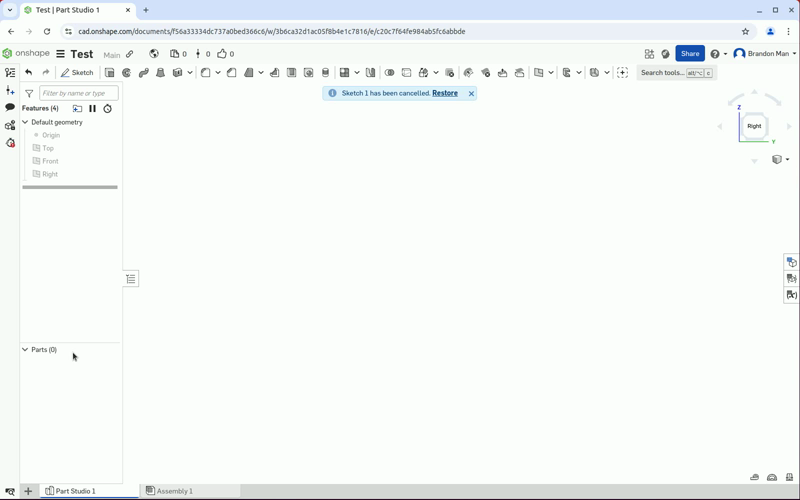
key(shift+y)
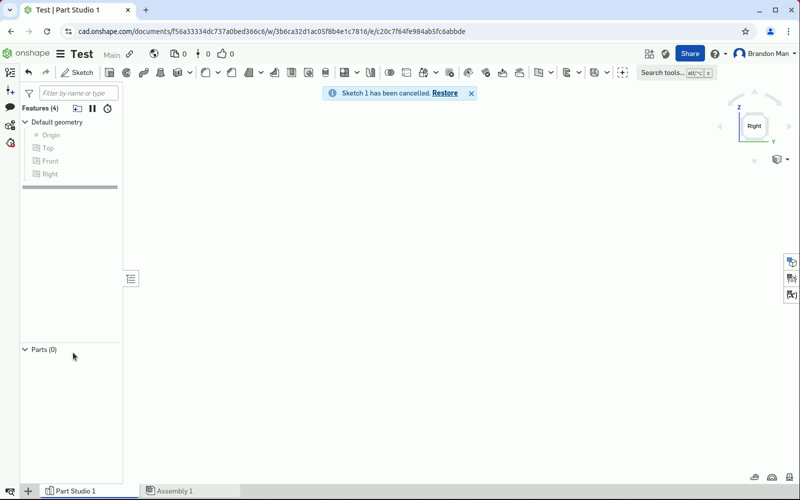
key(shift+s)
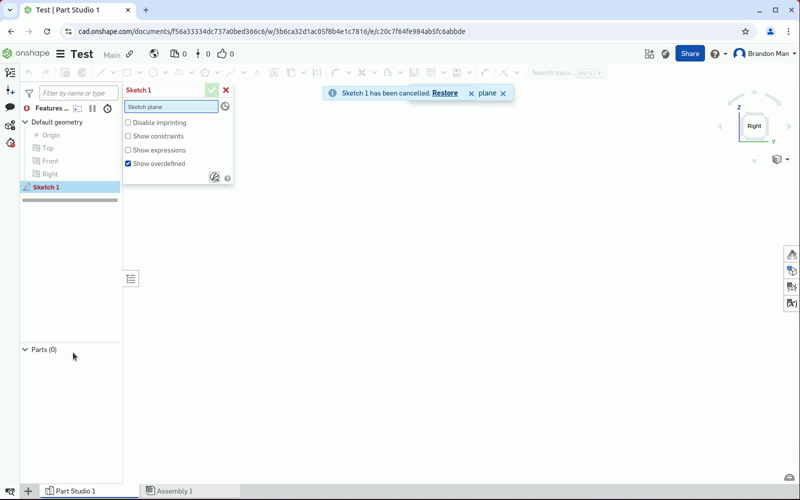
mouse_move(73, 176)
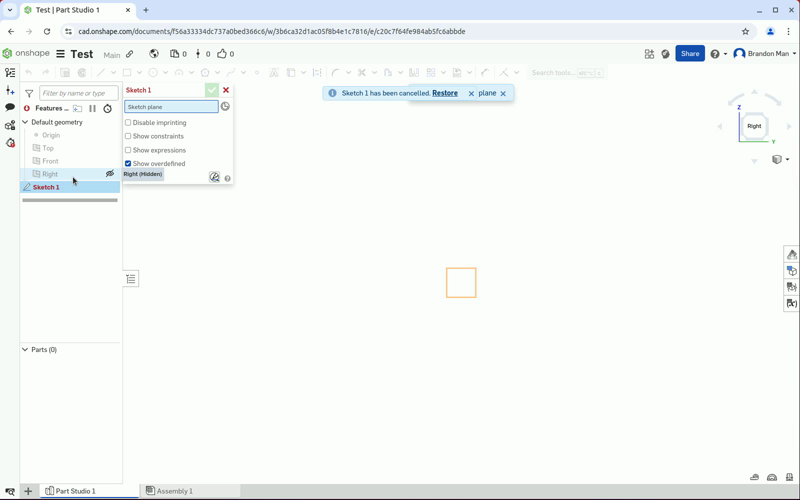
click(73, 176)
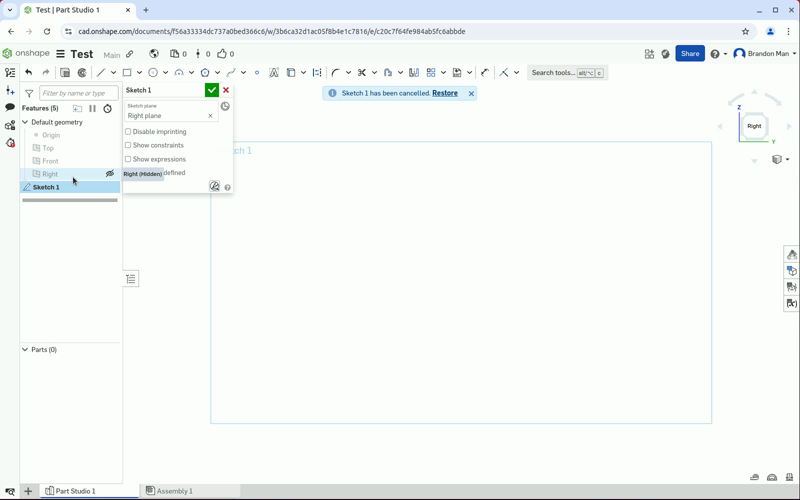
mouse_move(73, 352)
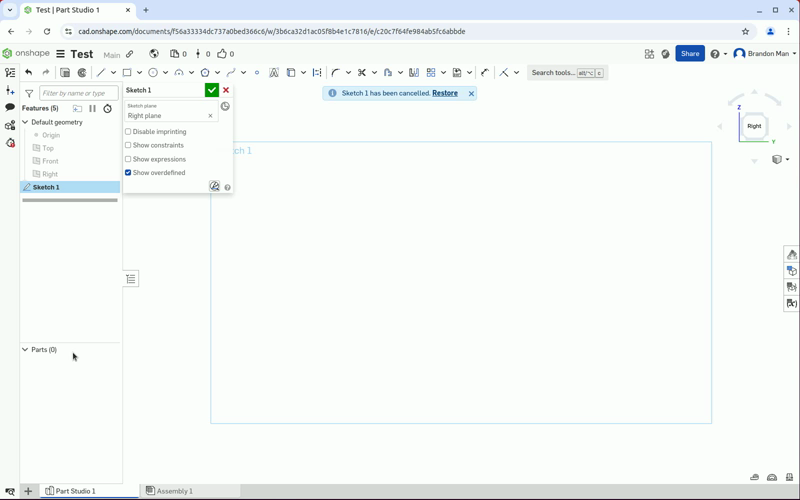
key(y)
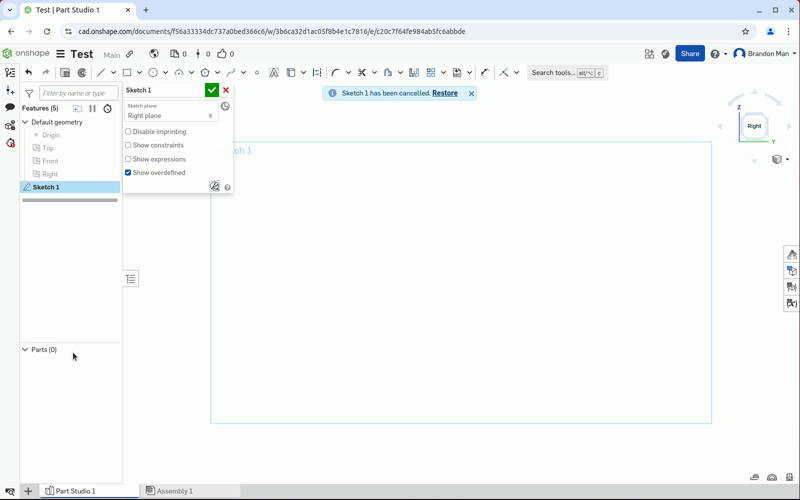
key(c)
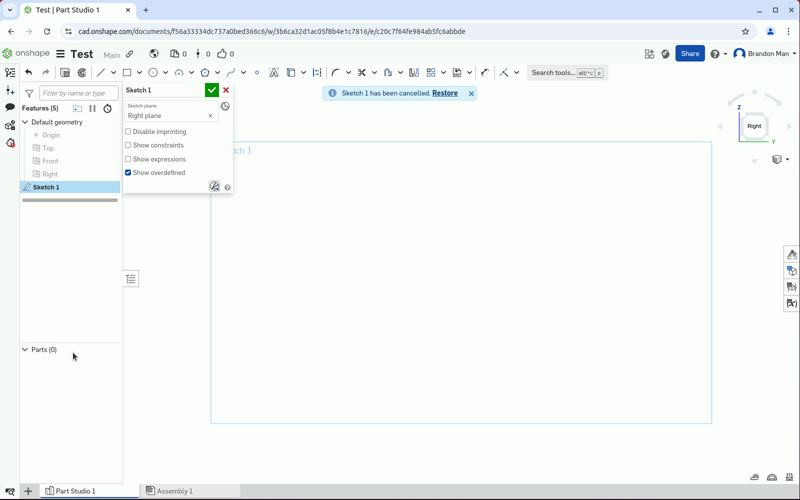
key_down(shift)
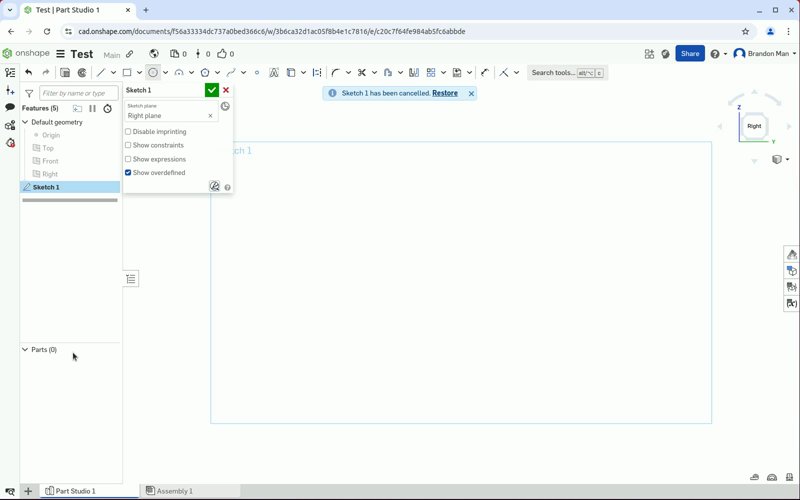
mouse_move(461, 282)
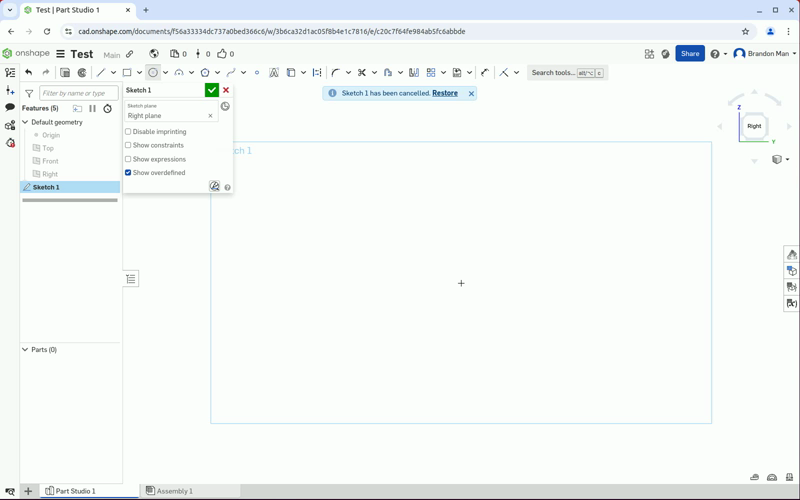
click(461, 282)
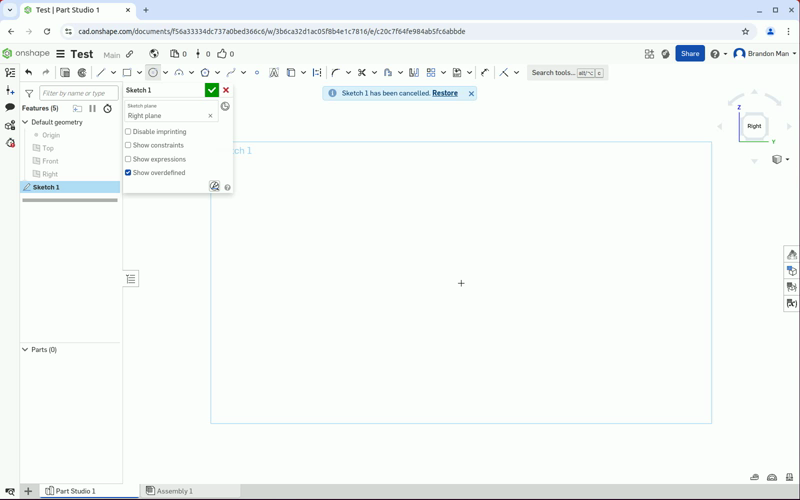
key_up(shift)
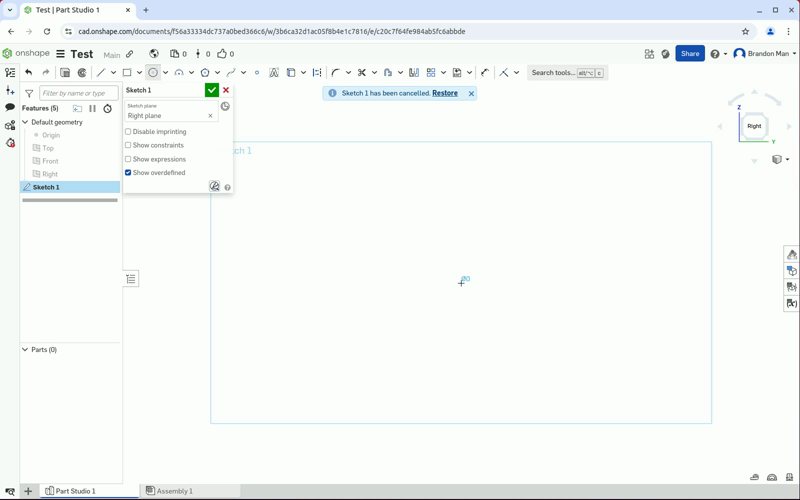
mouse_move(574, 282)
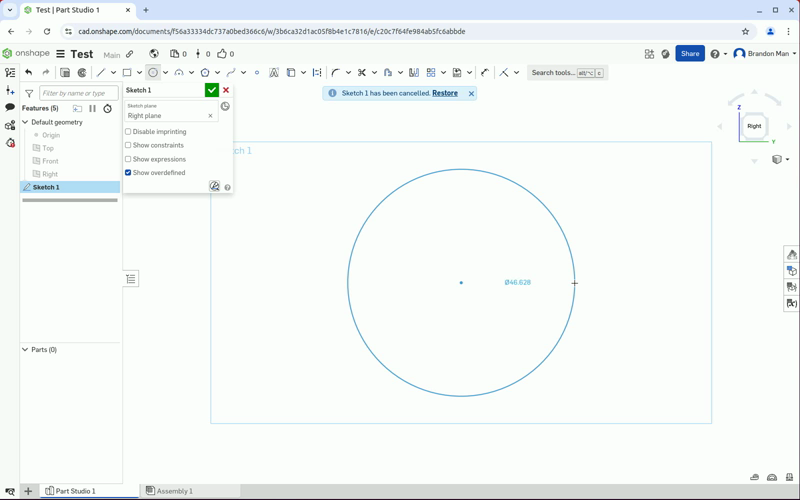
click(574, 282)
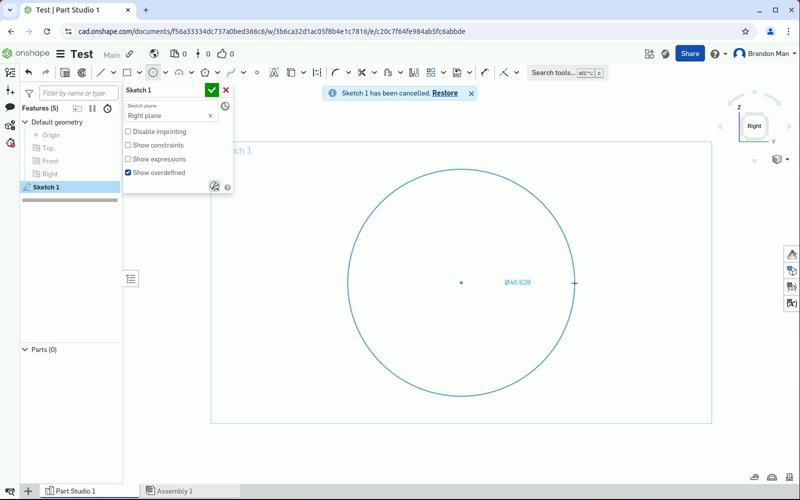
key(esc)
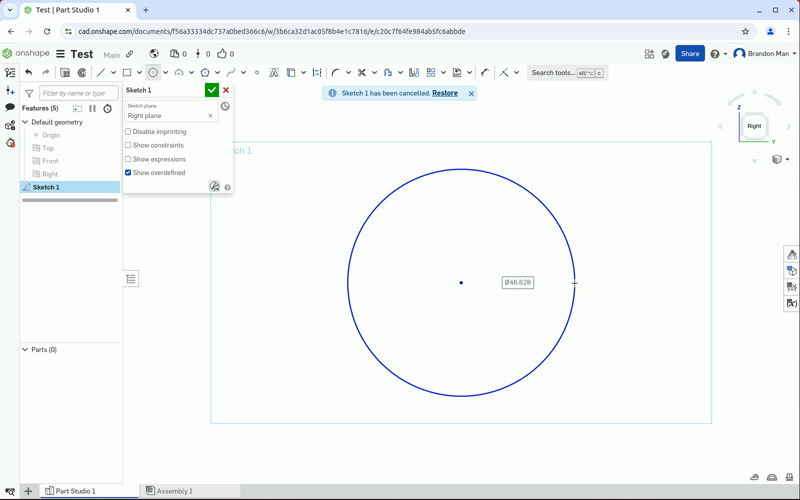
key(c)
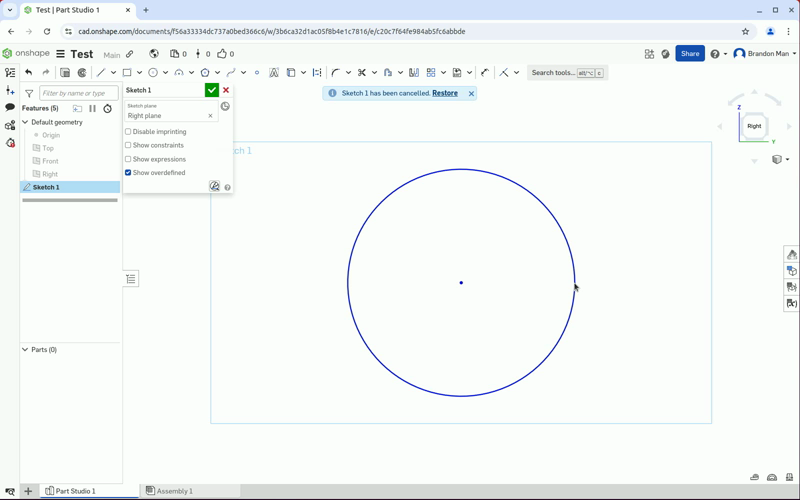
key_down(shift)
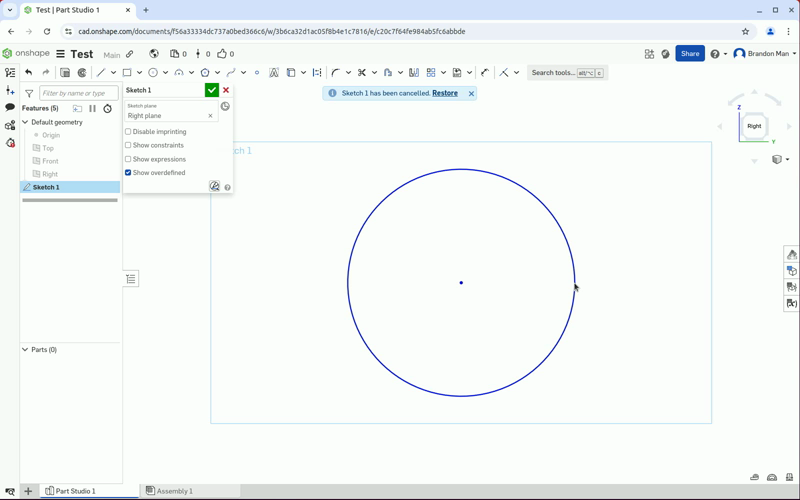
mouse_move(461, 282)
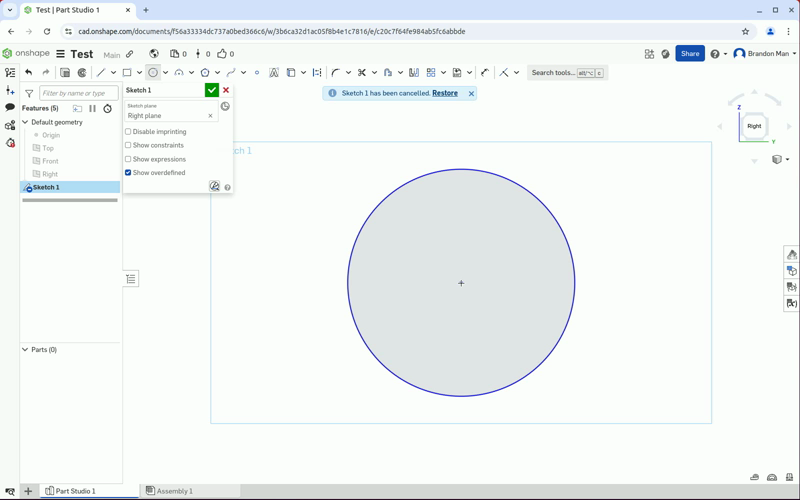
click(461, 282)
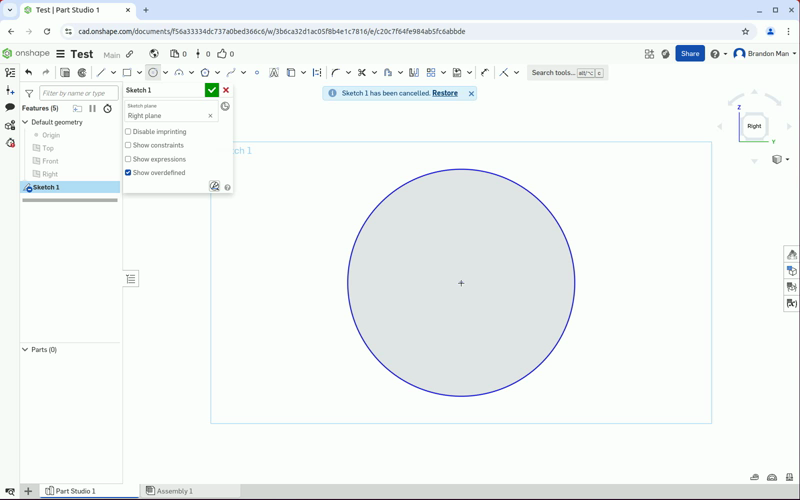
key_up(shift)
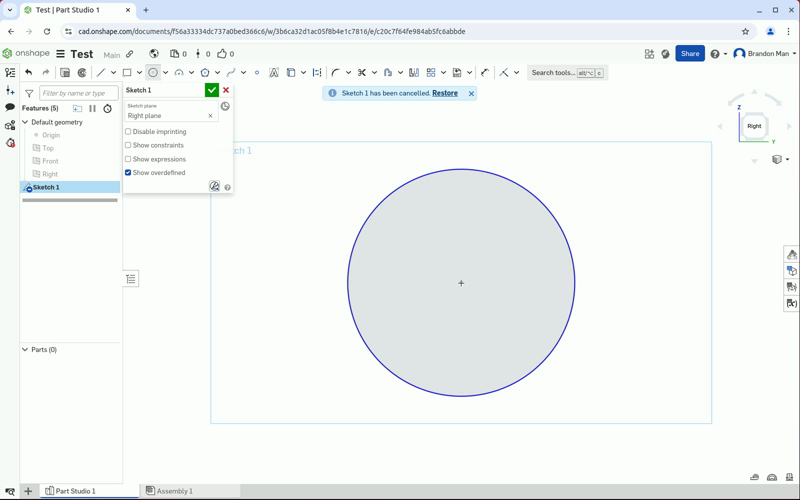
mouse_move(485, 282)
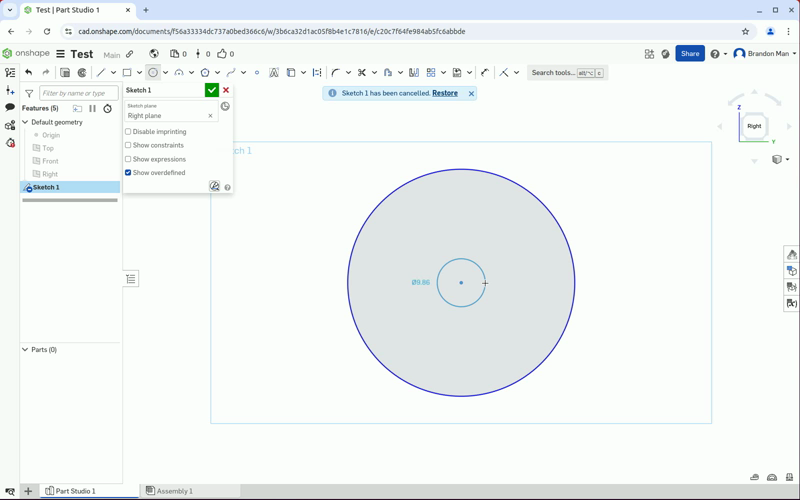
click(485, 282)
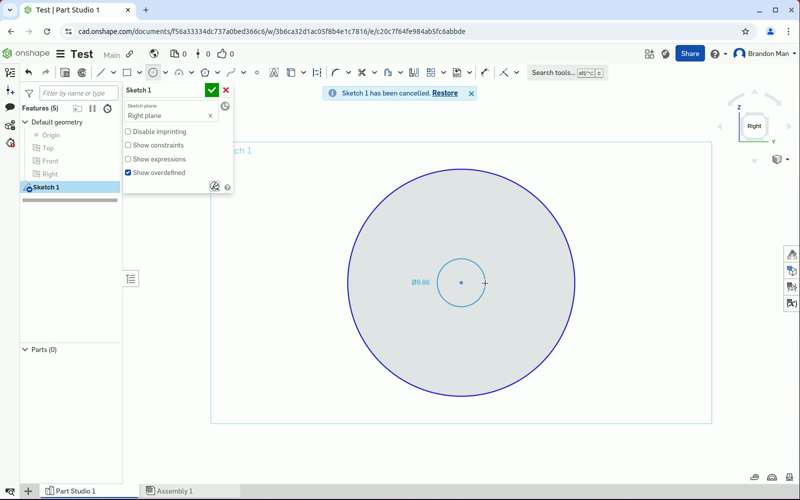
key(esc)
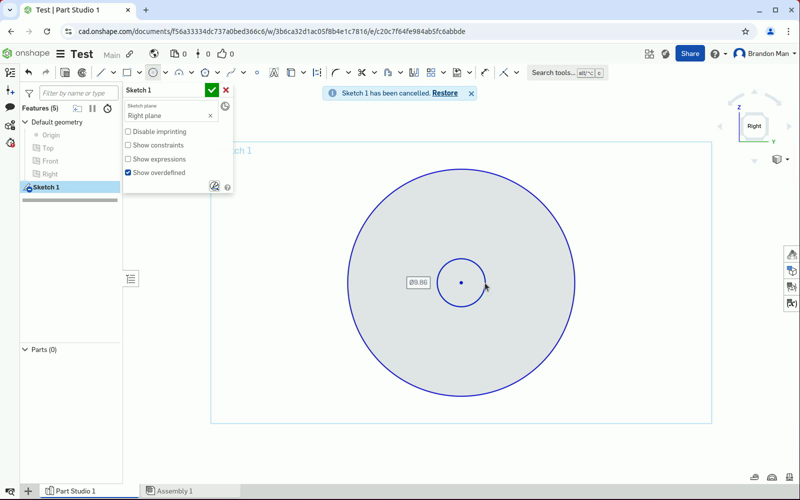
mouse_move(471, 354)
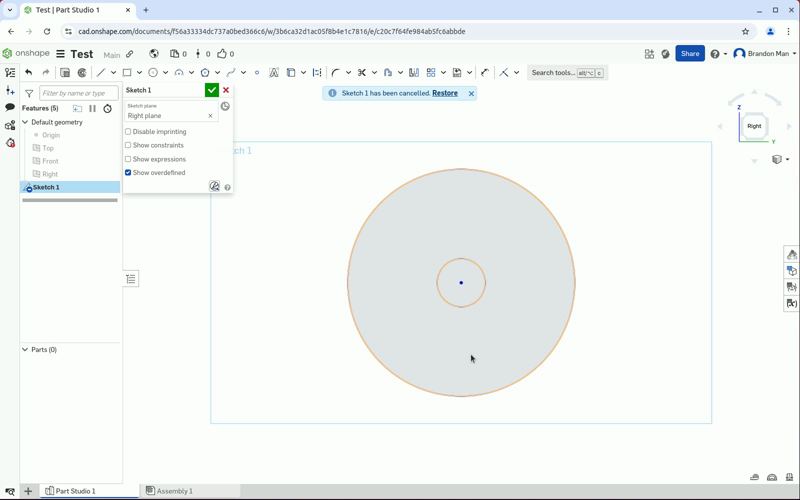
click(471, 354)
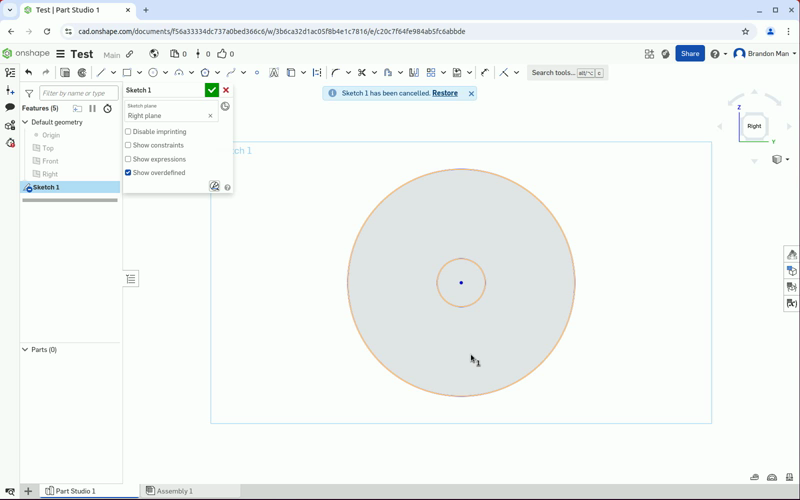
mouse_move(73, 352)
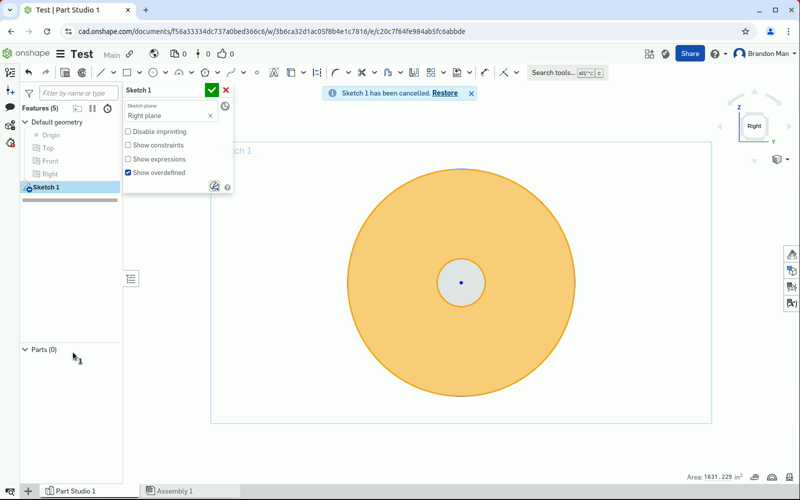
key(shift+y)
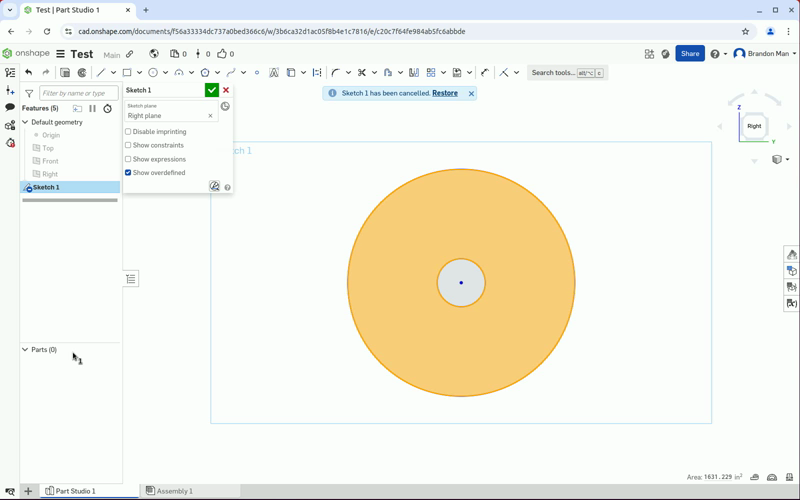
key(shift+e)
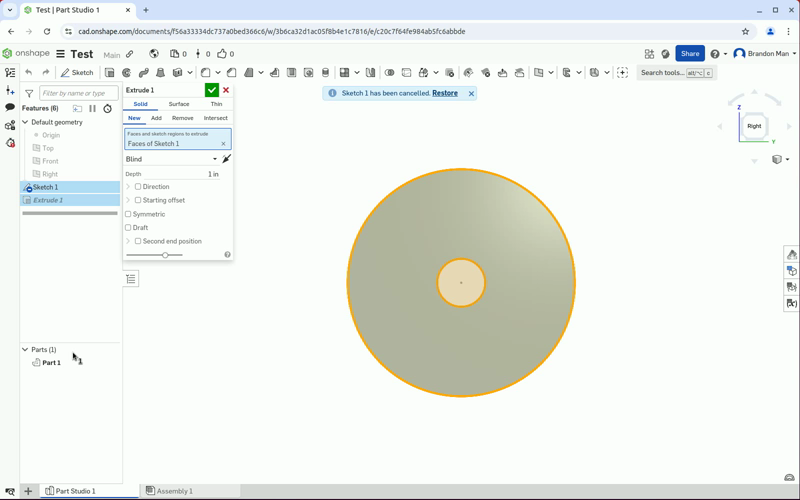
mouse_move(143, 106)
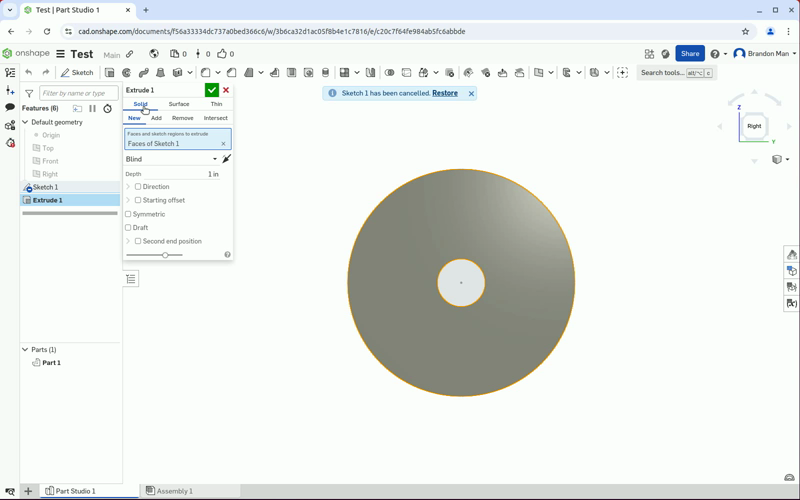
click(143, 106)
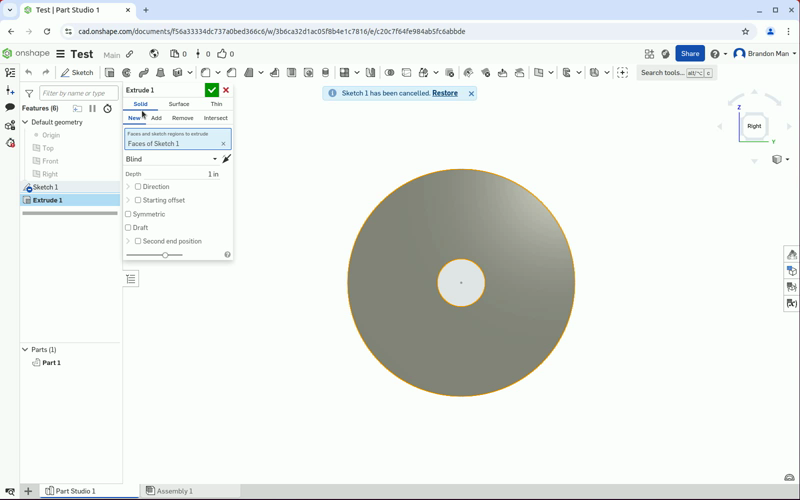
mouse_move(137, 120)
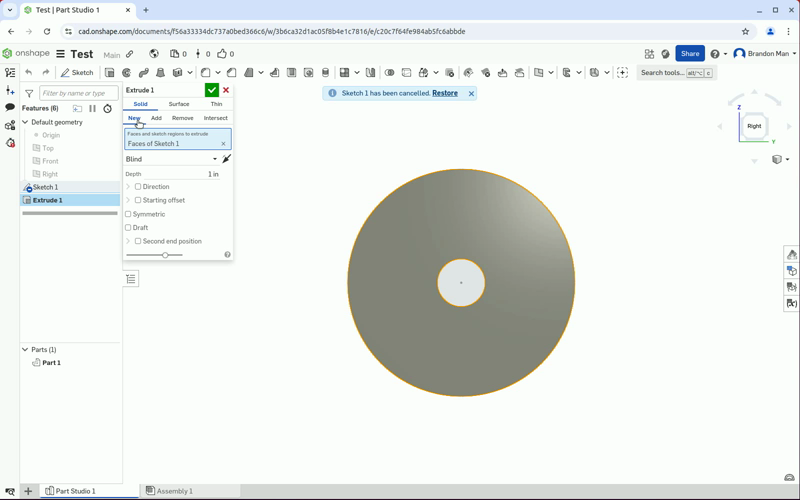
click(137, 120)
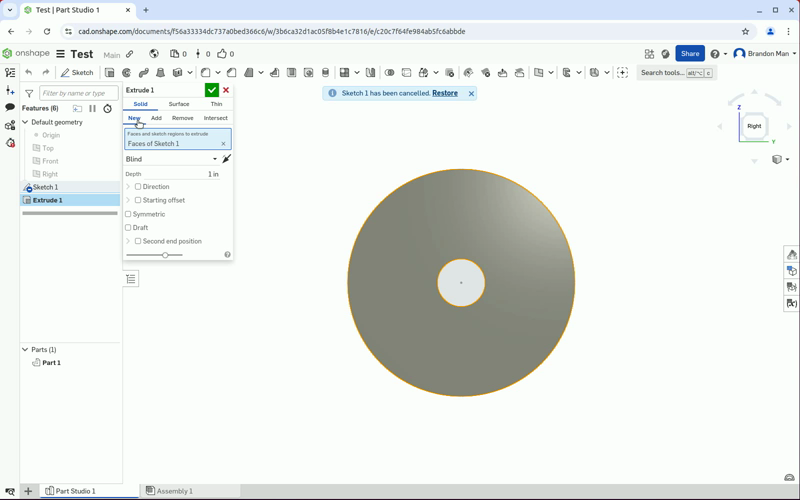
key(tab, 4)
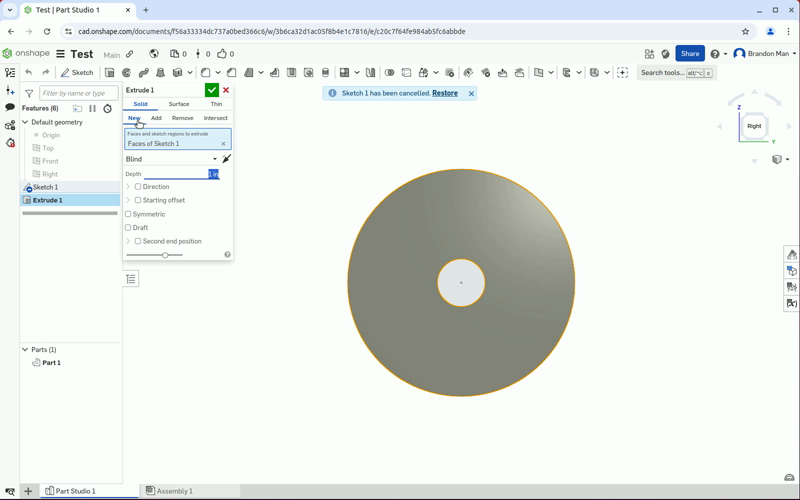
text(14.443)
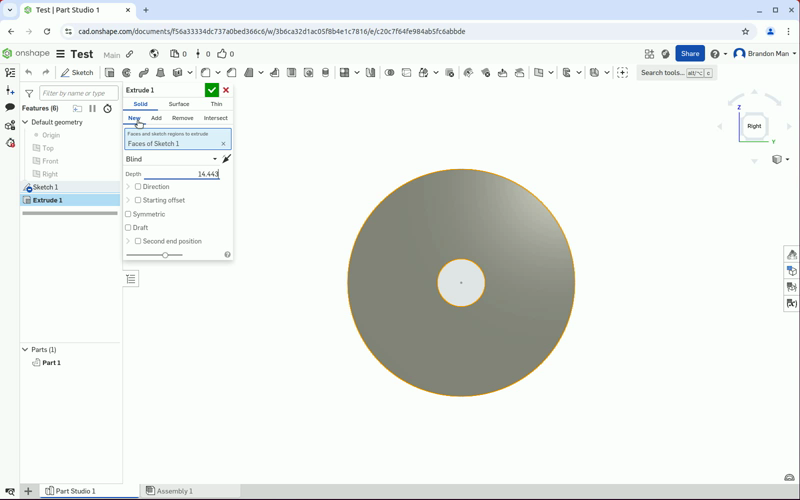
key(enter)
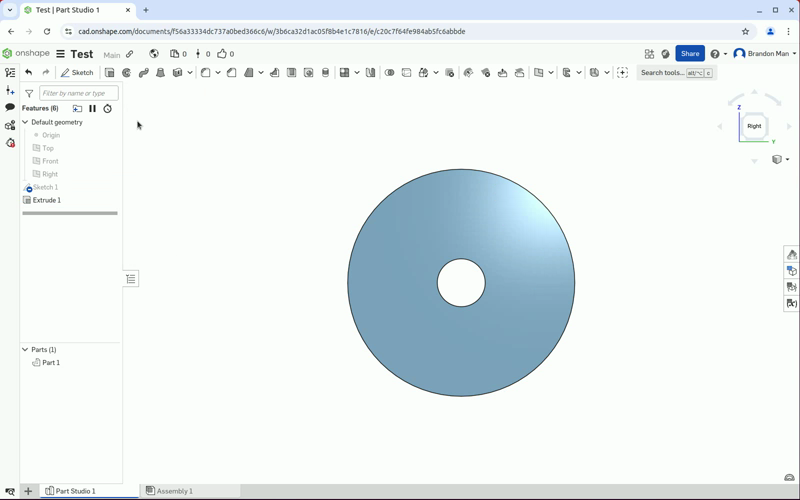
key(shift+h)
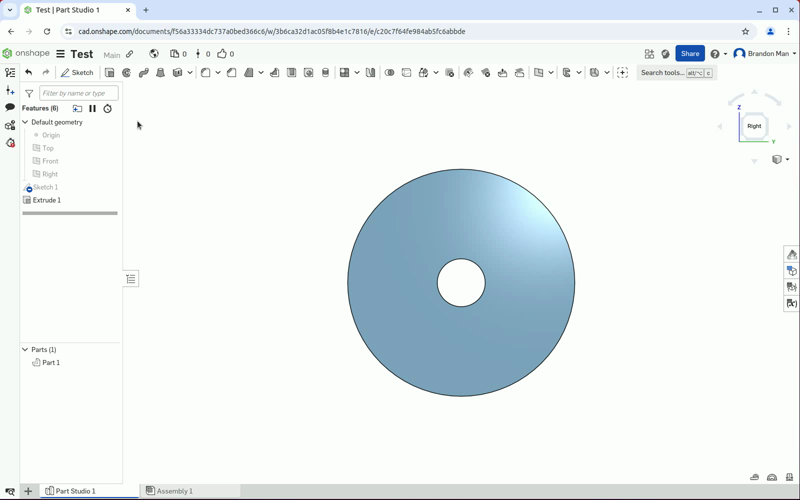
key(shift+h)
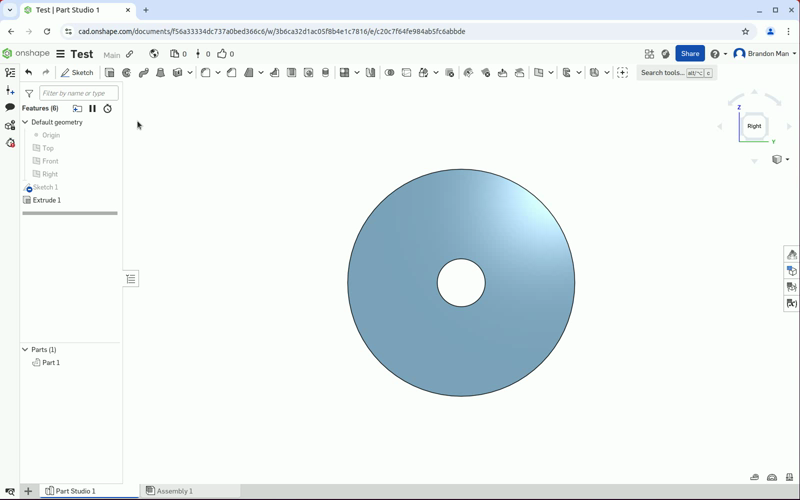
mouse_move(73, 189)
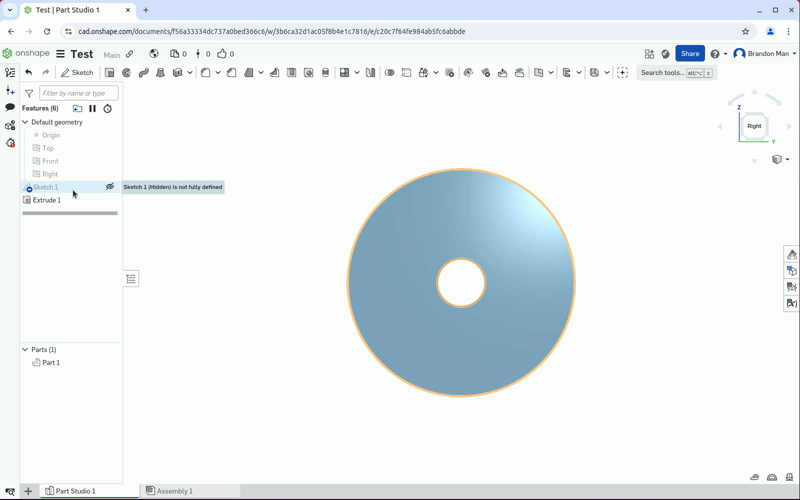
click(73, 189)
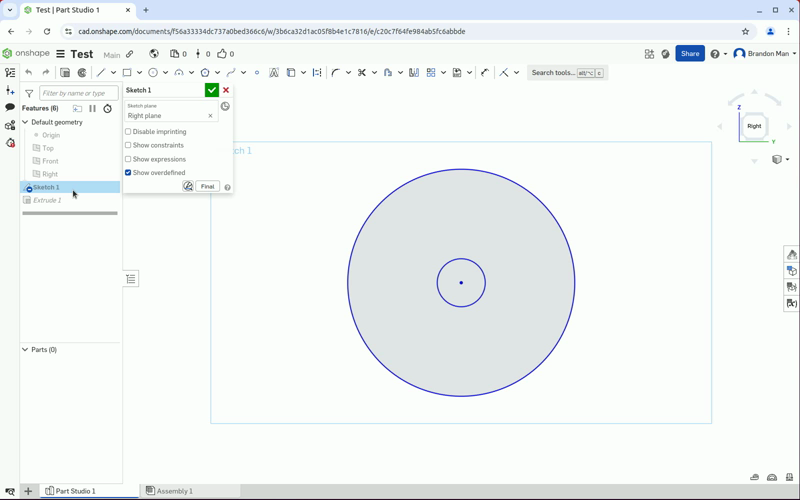
mouse_move(229, 92)
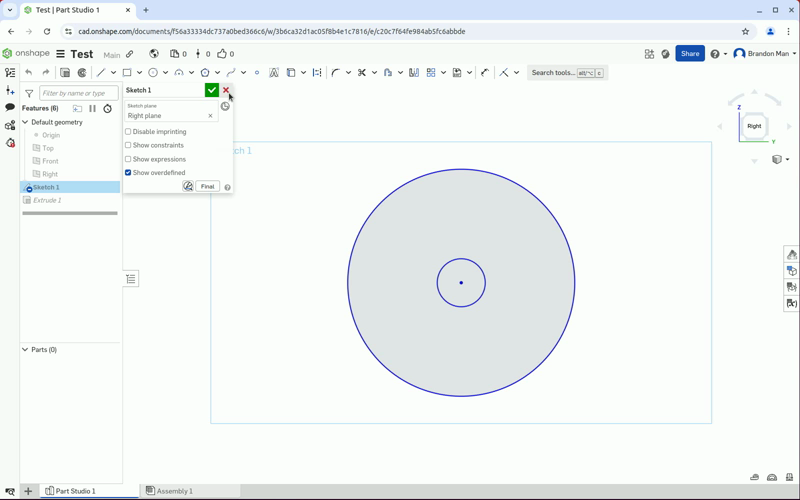
click(229, 92)
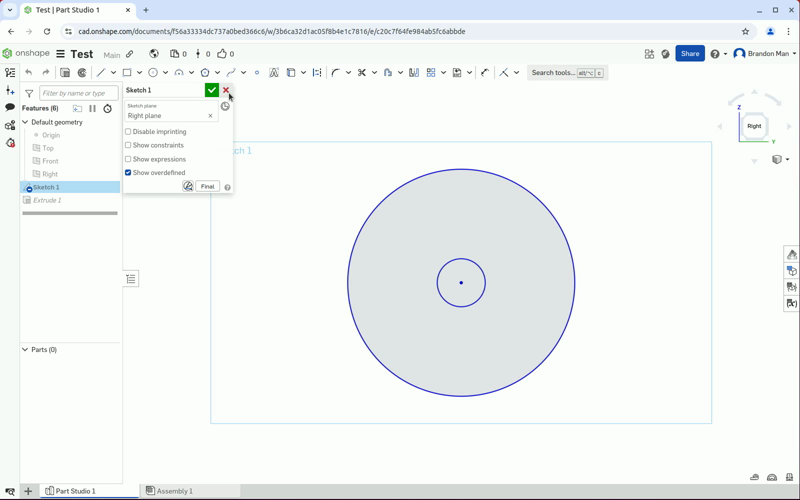
key(shift+s)
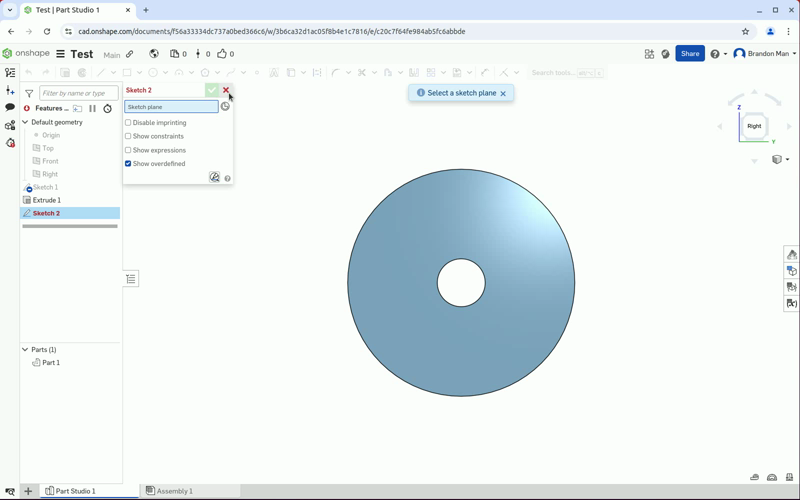
mouse_move(73, 176)
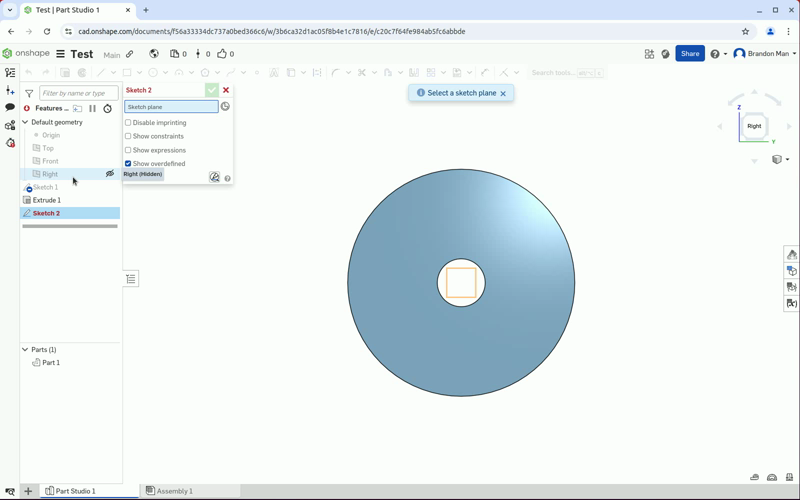
click(73, 176)
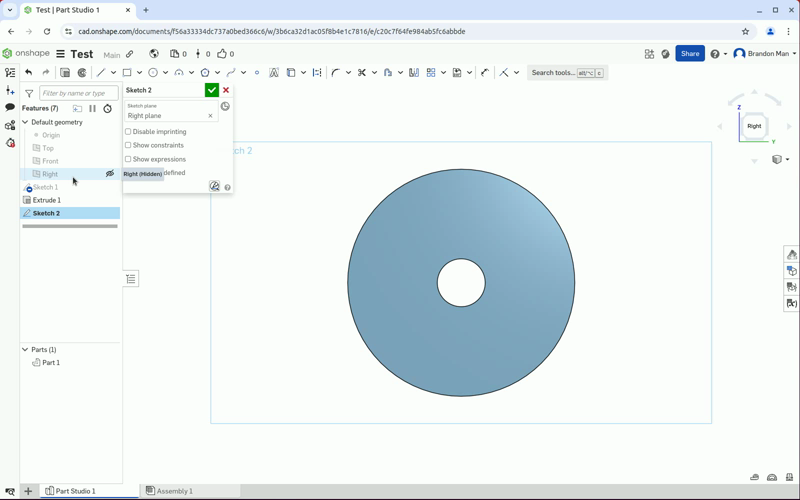
mouse_move(73, 352)
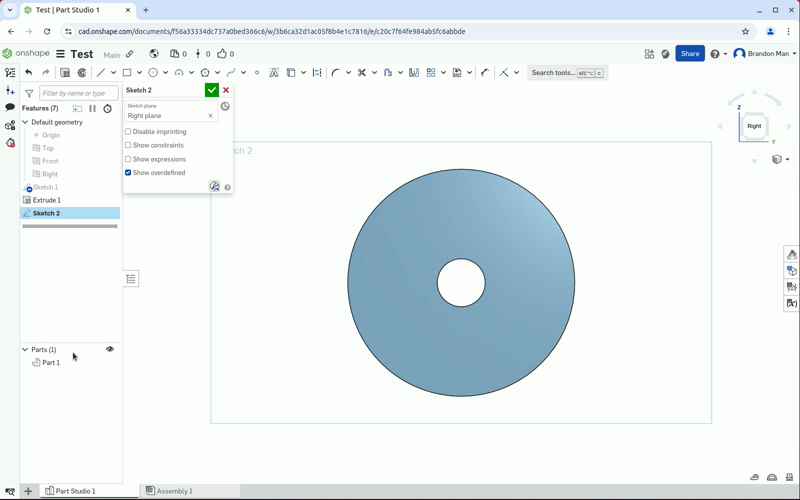
key(y)
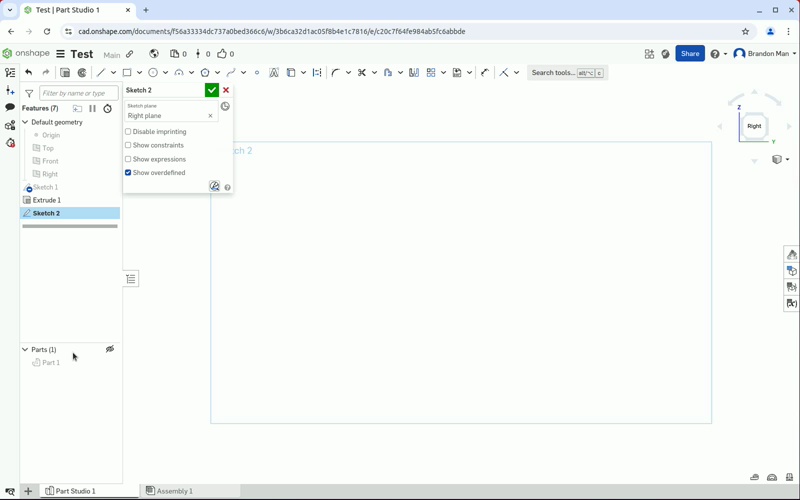
key(c)
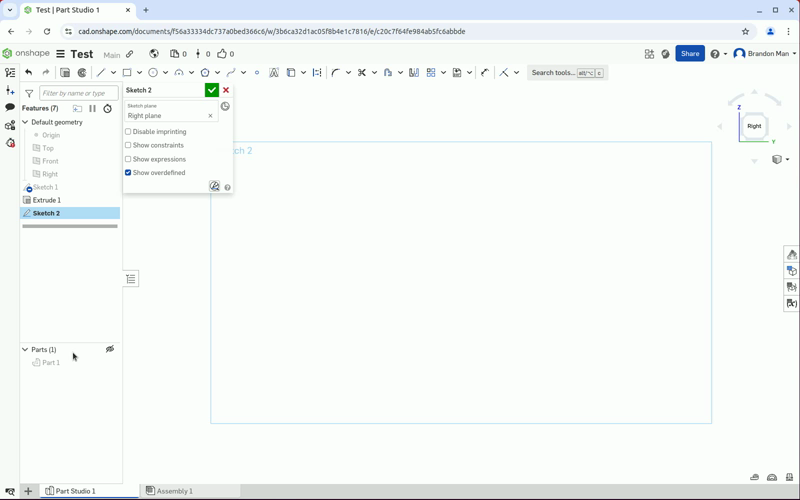
key_down(shift)
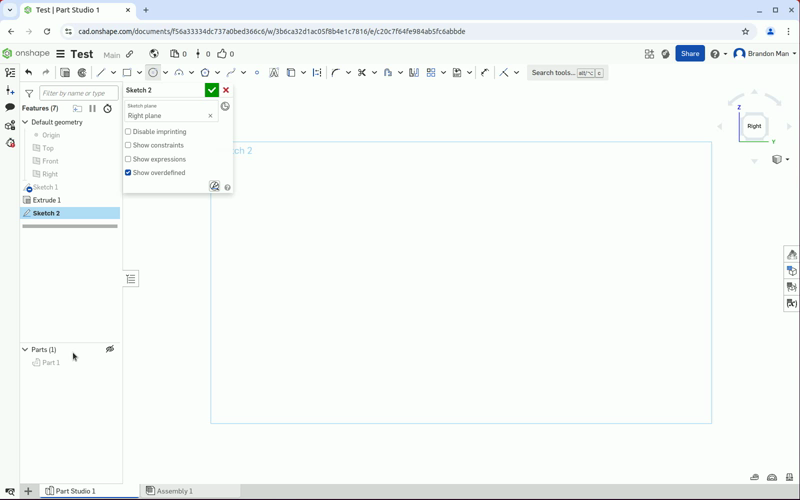
mouse_move(461, 282)
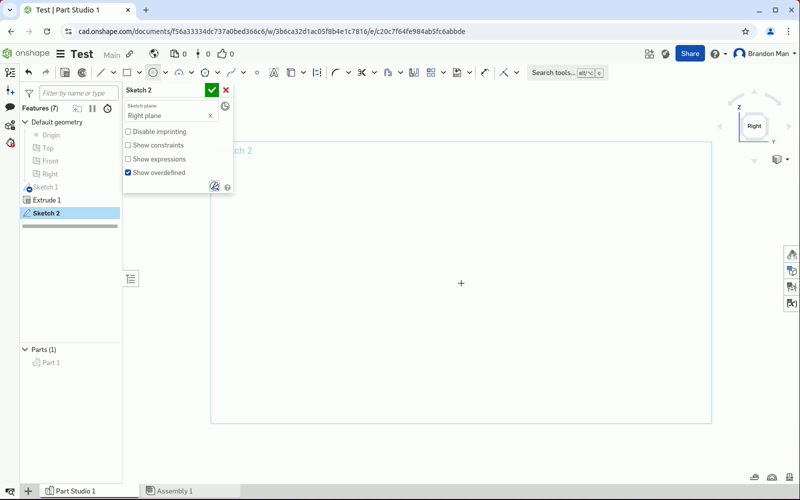
click(461, 282)
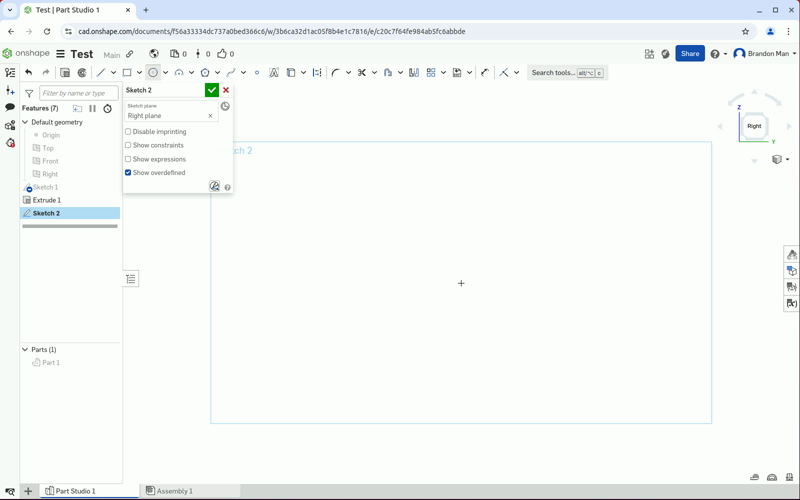
key_up(shift)
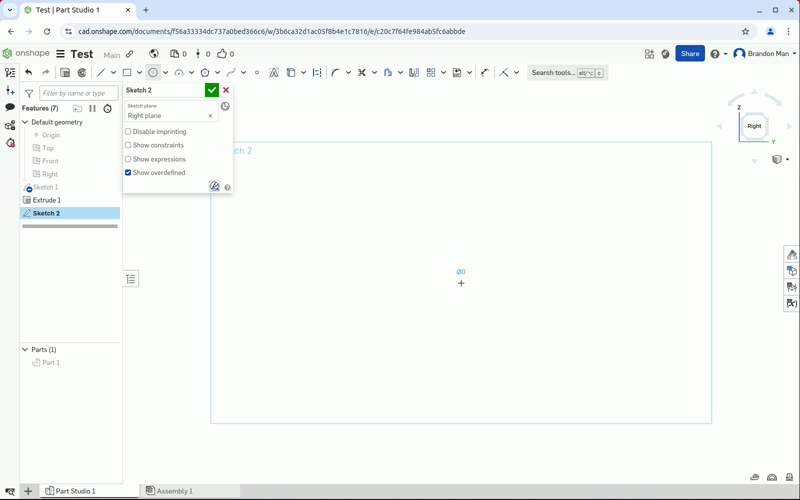
mouse_move(574, 282)
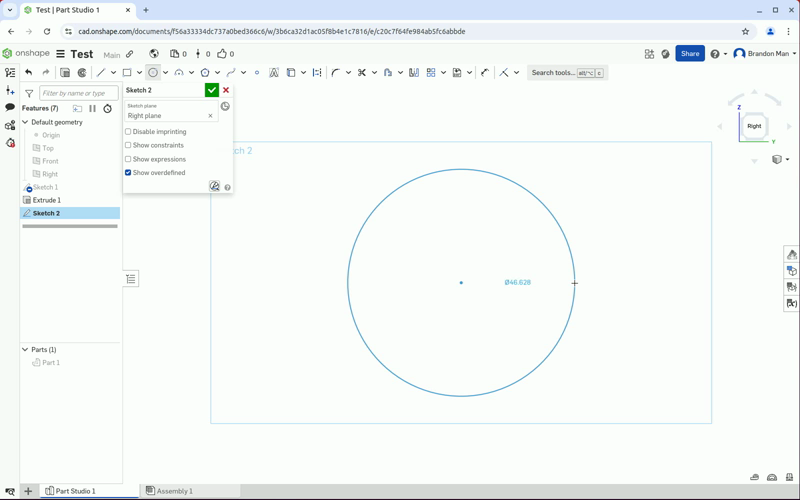
click(574, 282)
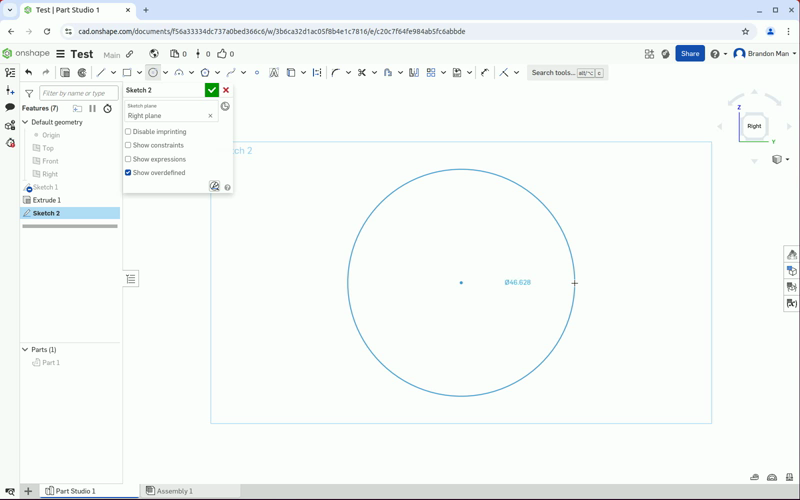
key(esc)
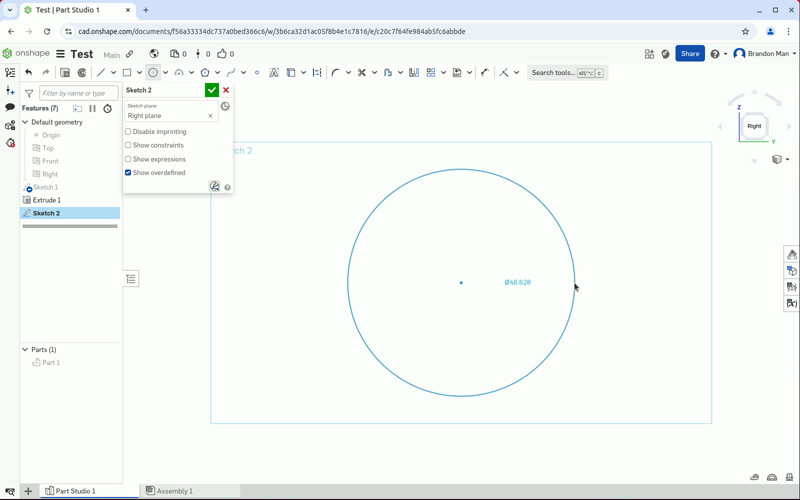
key(c)
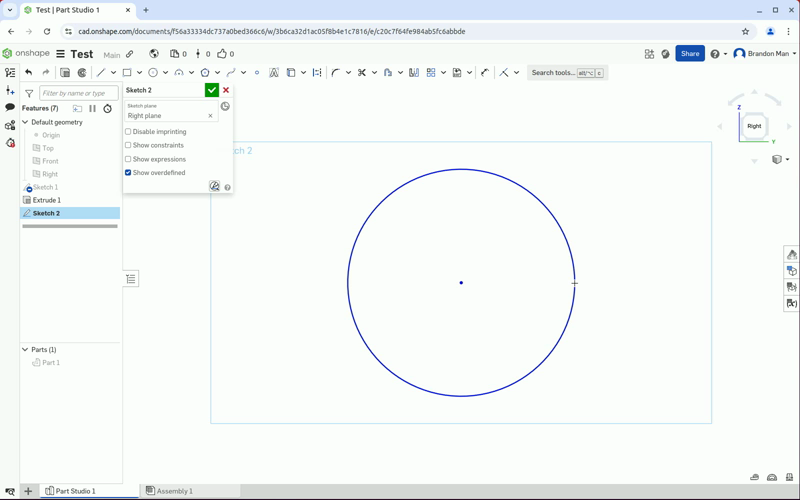
key_down(shift)
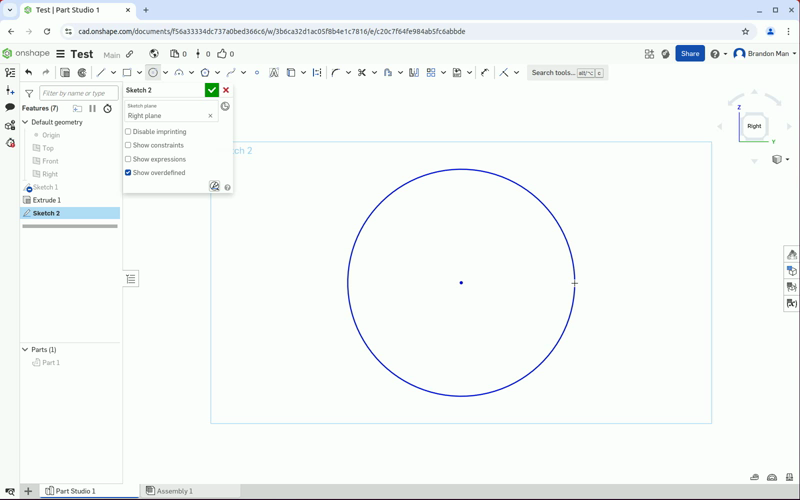
mouse_move(461, 282)
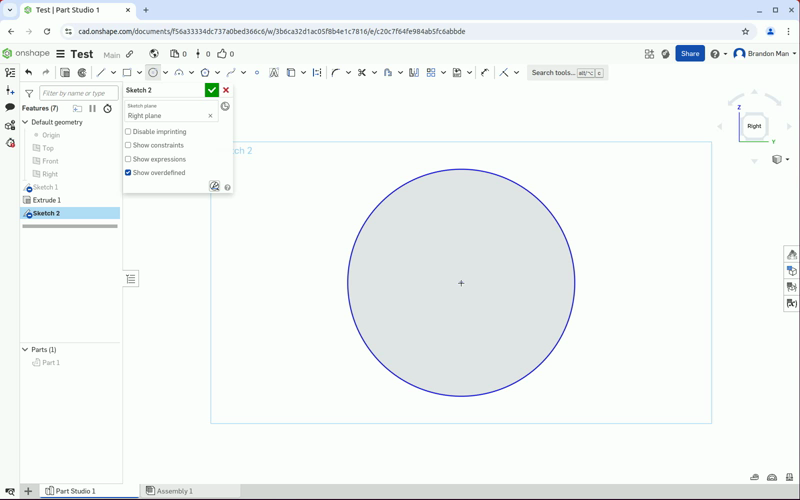
click(461, 282)
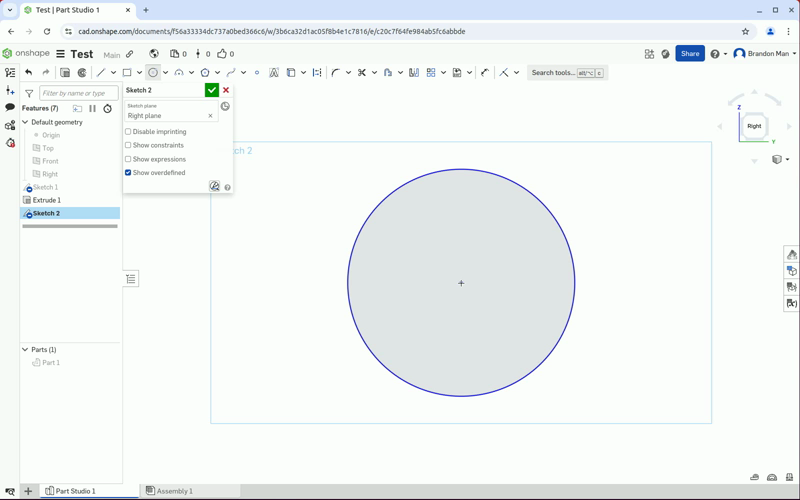
key_up(shift)
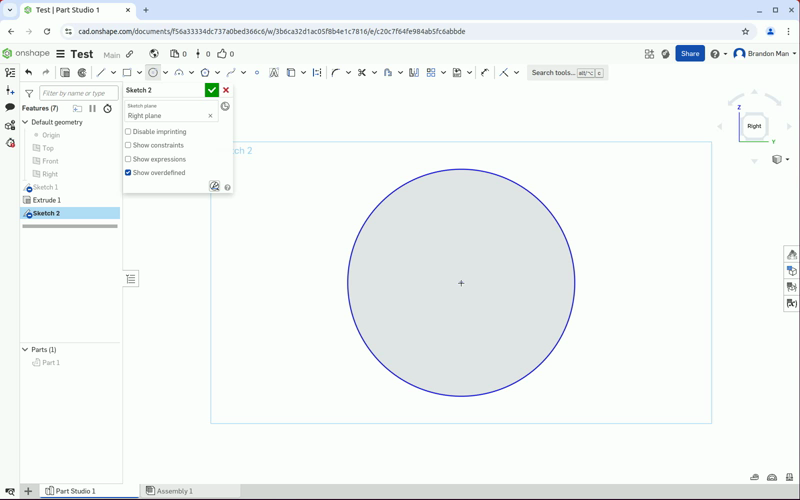
mouse_move(485, 282)
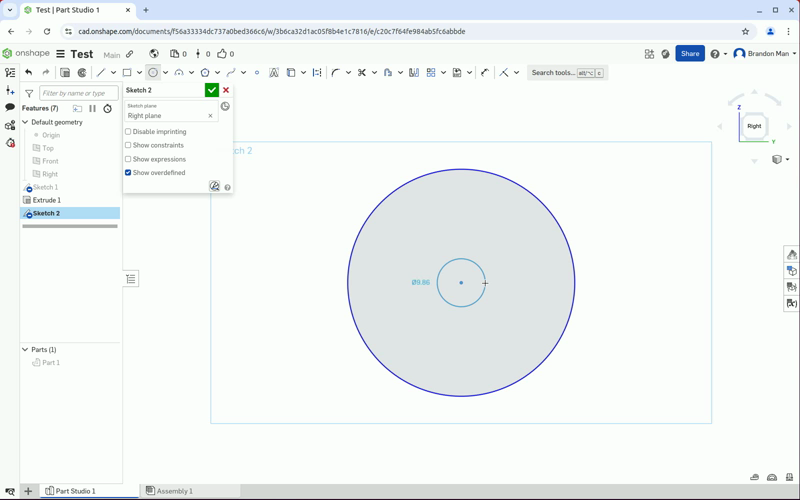
click(485, 282)
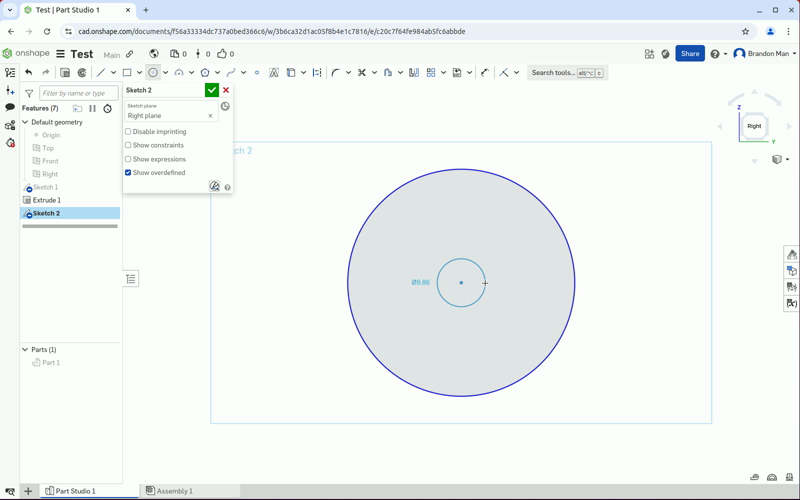
key(esc)
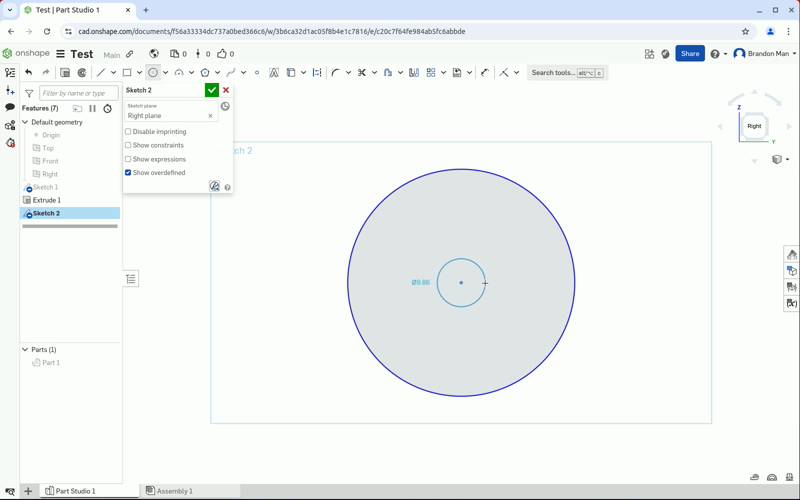
mouse_move(385, 301)
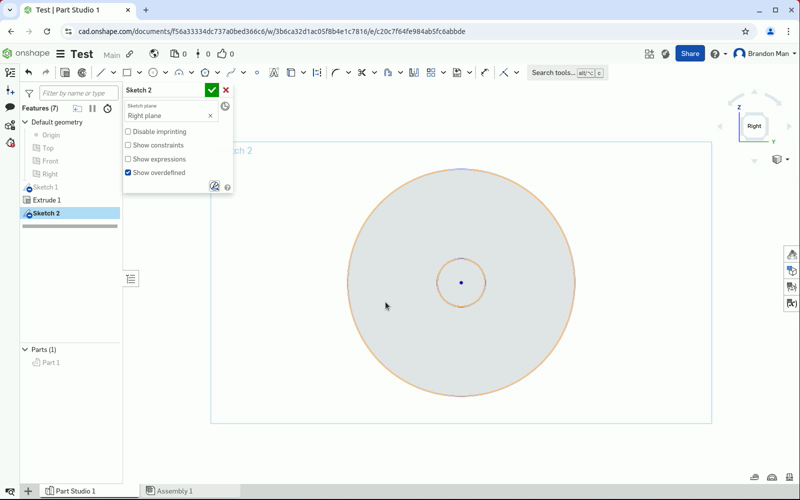
click(385, 301)
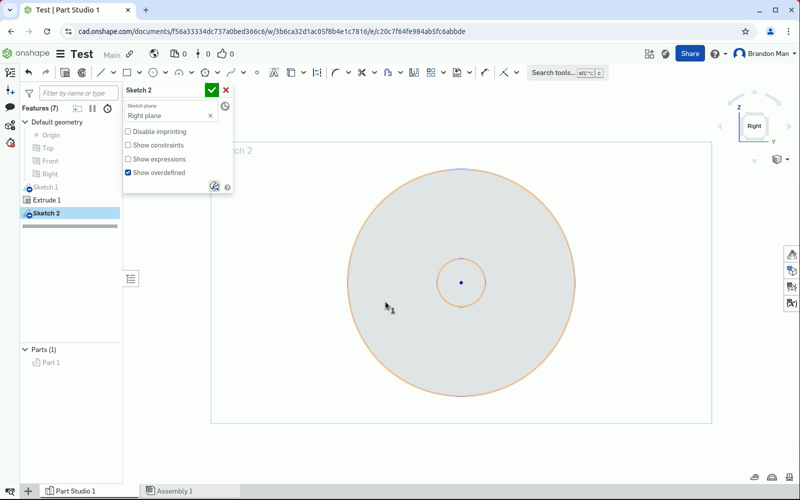
mouse_move(73, 352)
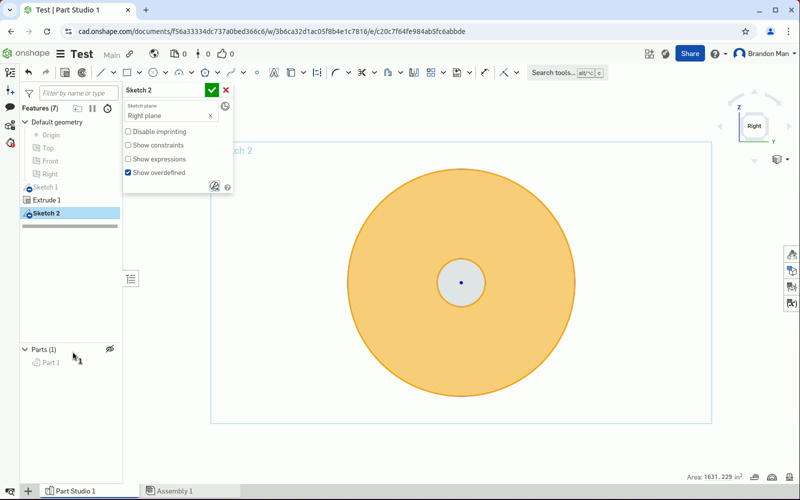
key(shift+y)
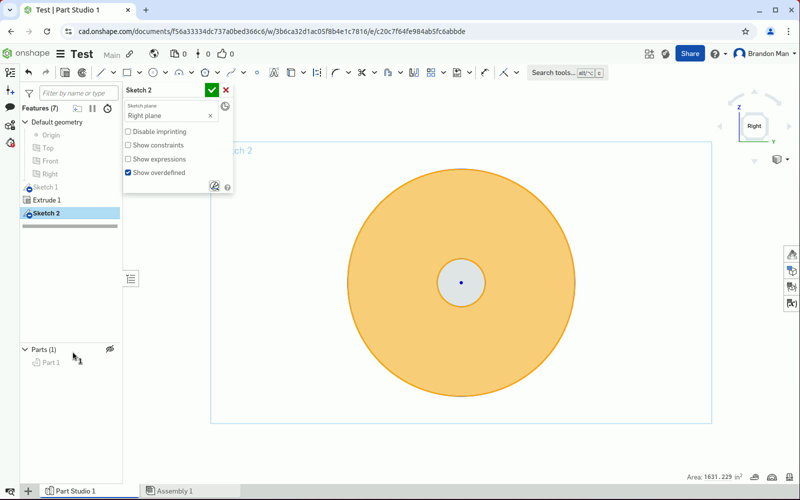
key(shift+e)
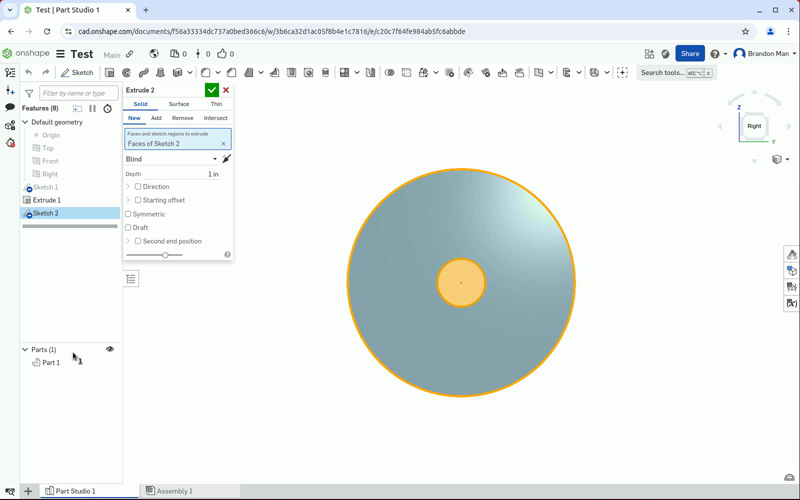
mouse_move(143, 106)
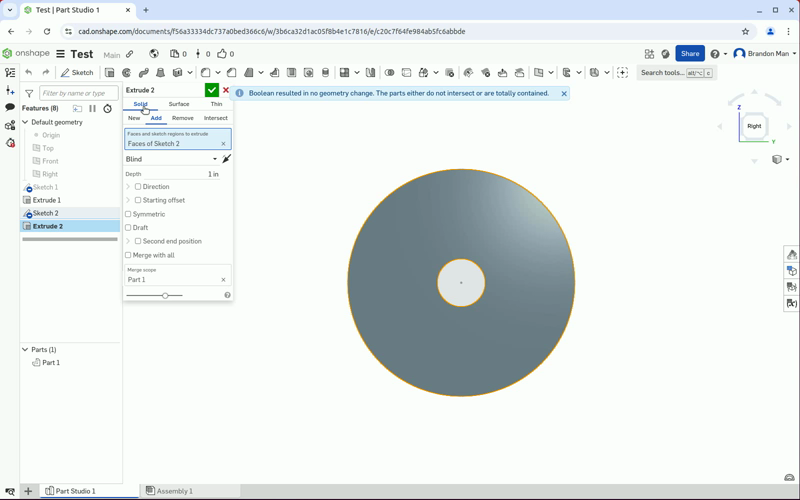
click(143, 106)
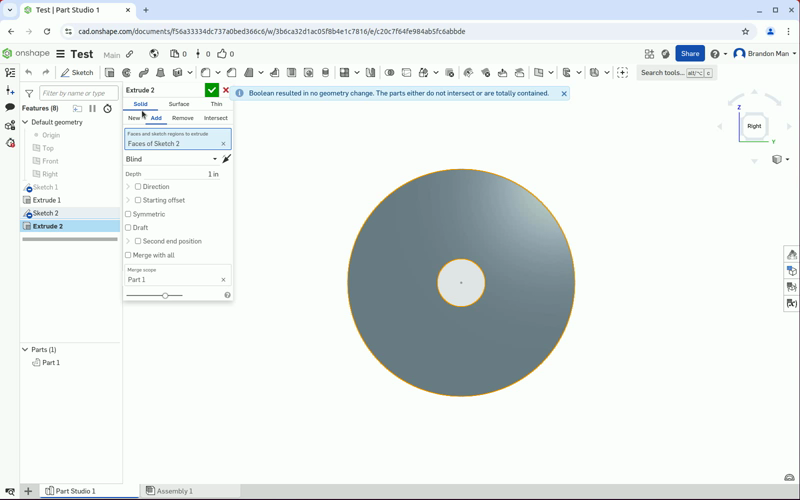
mouse_move(137, 120)
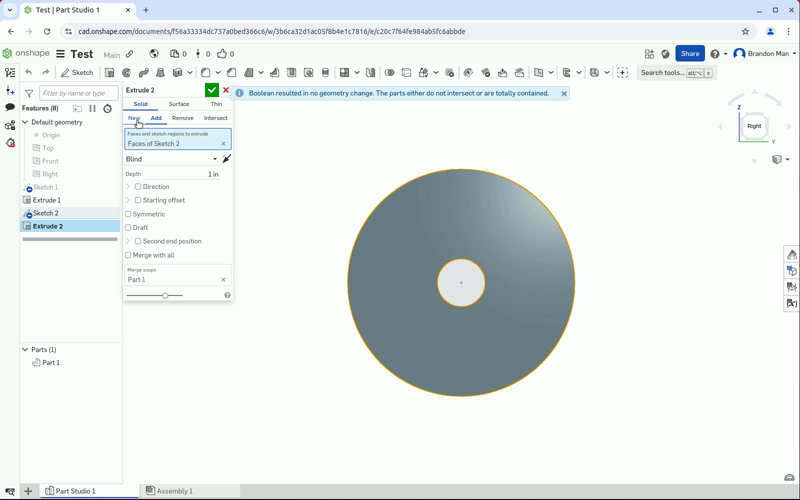
click(137, 120)
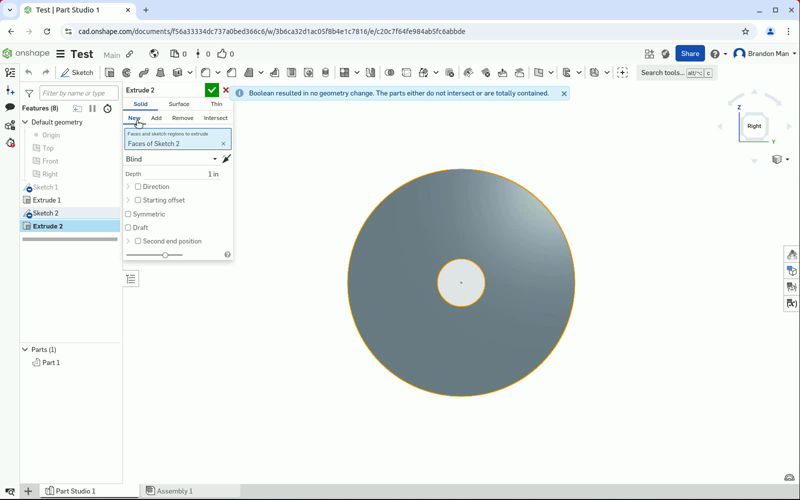
key(tab, 4)
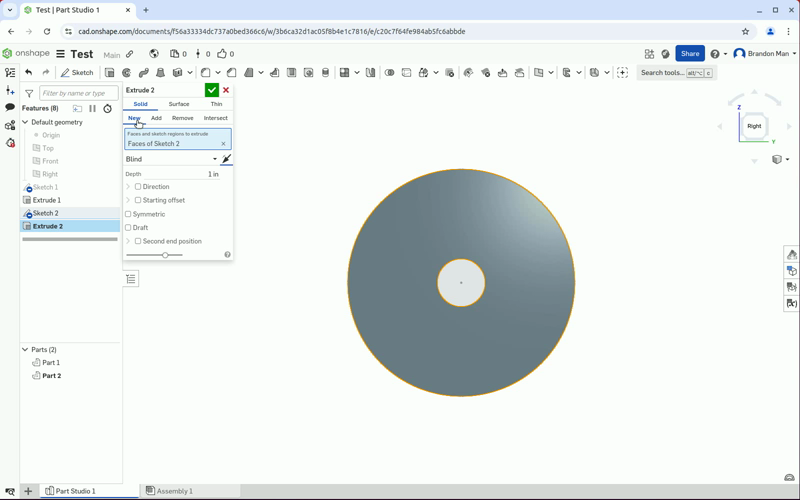
text(14.443)
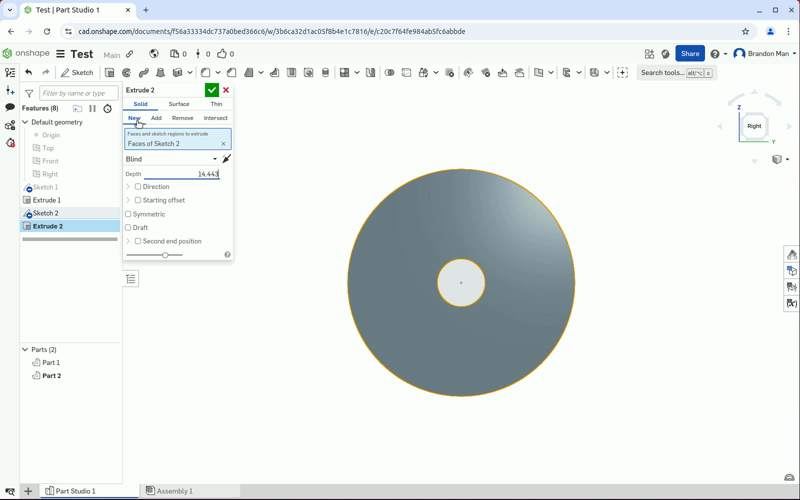
key(enter)
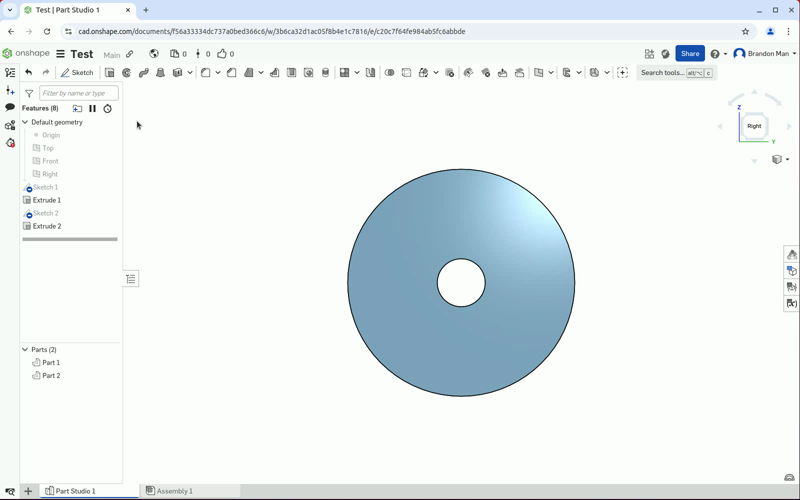
key(shift+h)
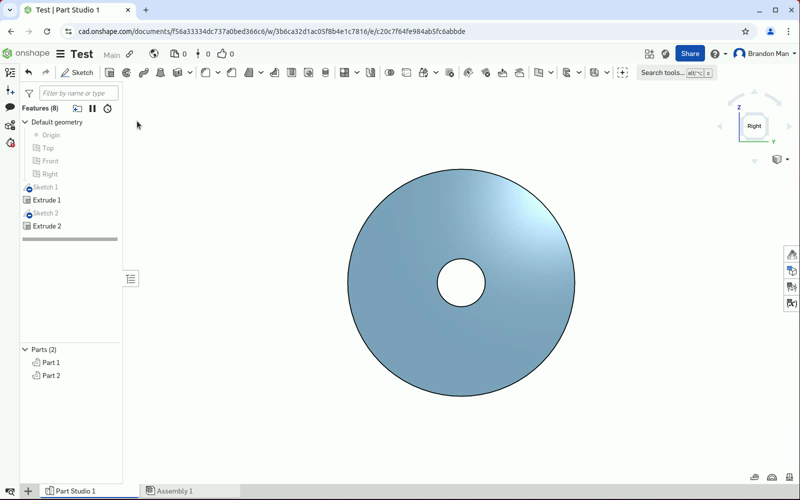
key(shift+h)
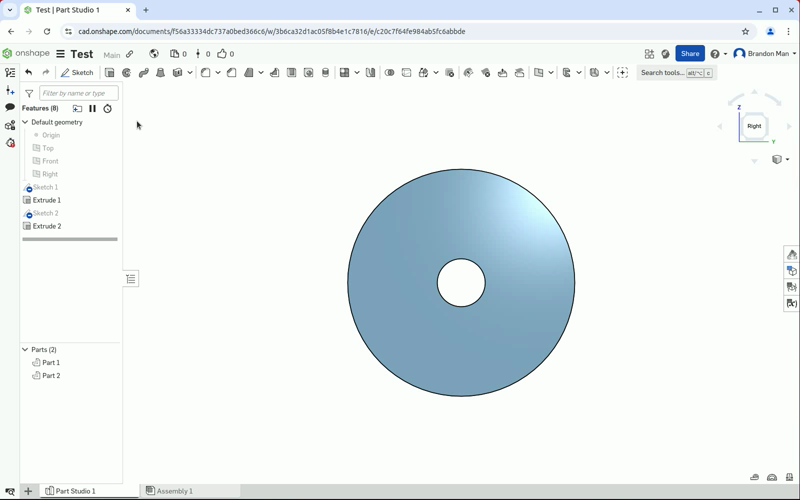
key(shift+7)
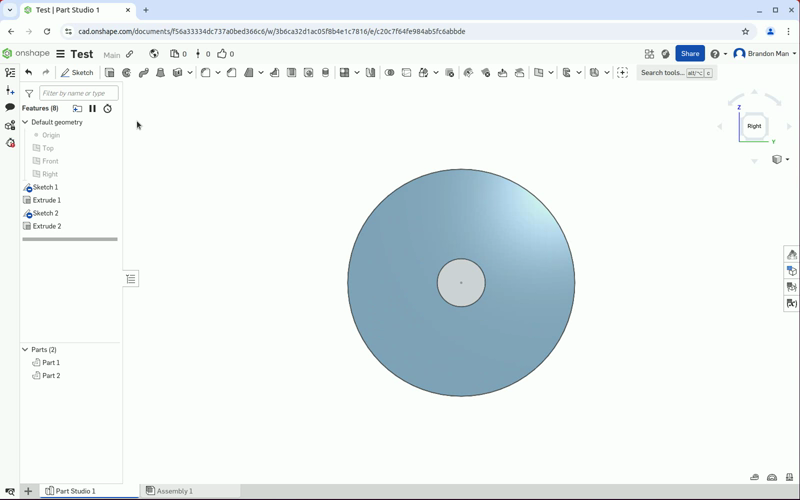
key(right, 2)
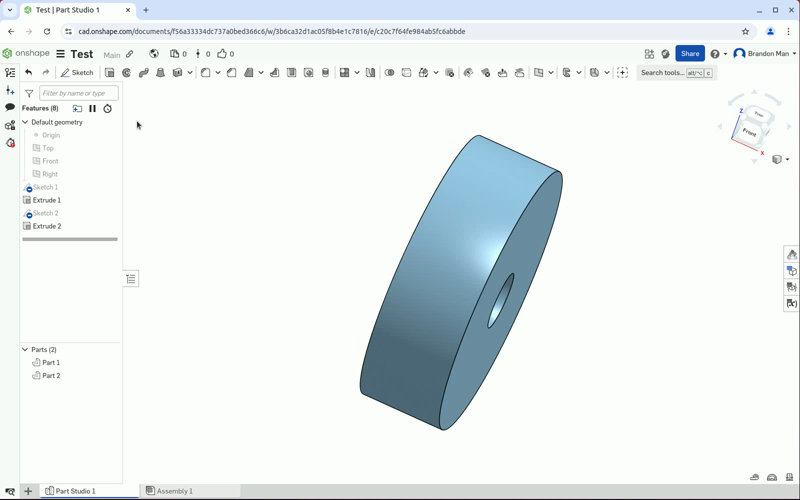
key(down, 2)
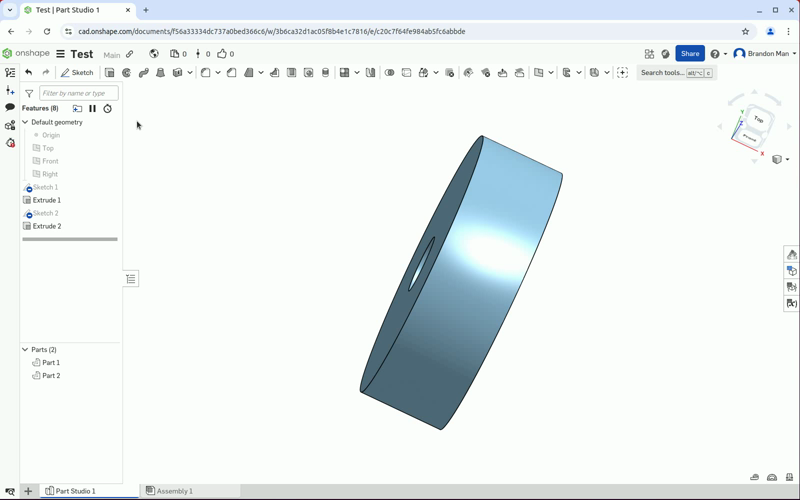
key(up, 2)
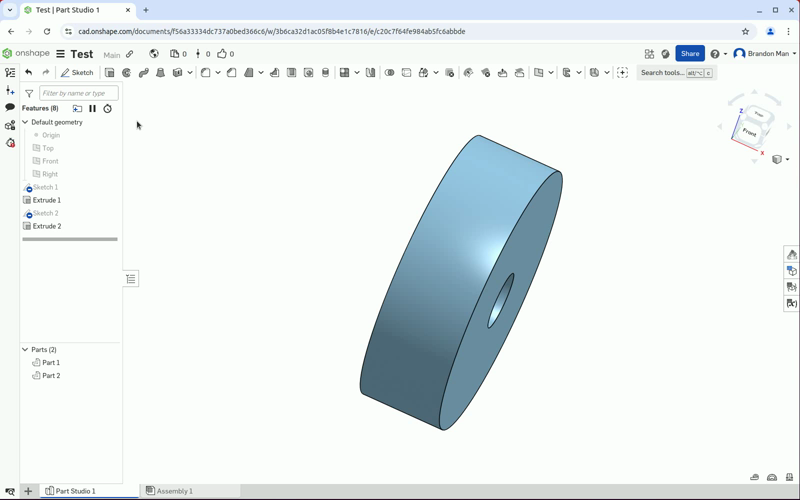
key(left, 2)
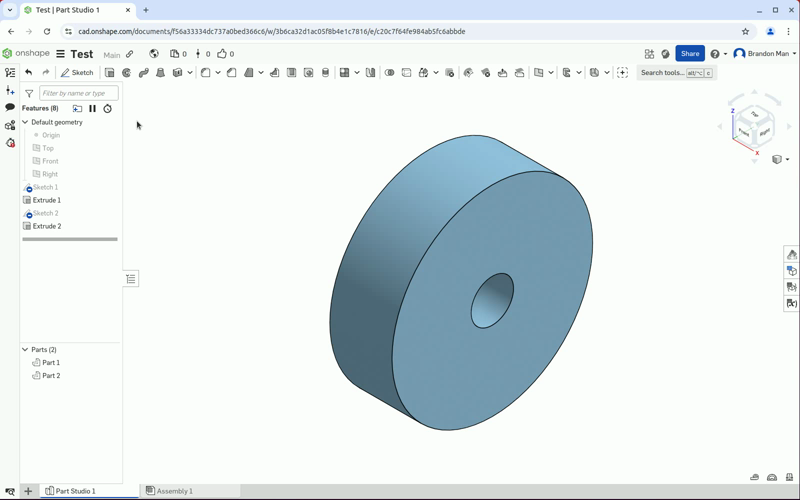
mouse_move(73, 189)
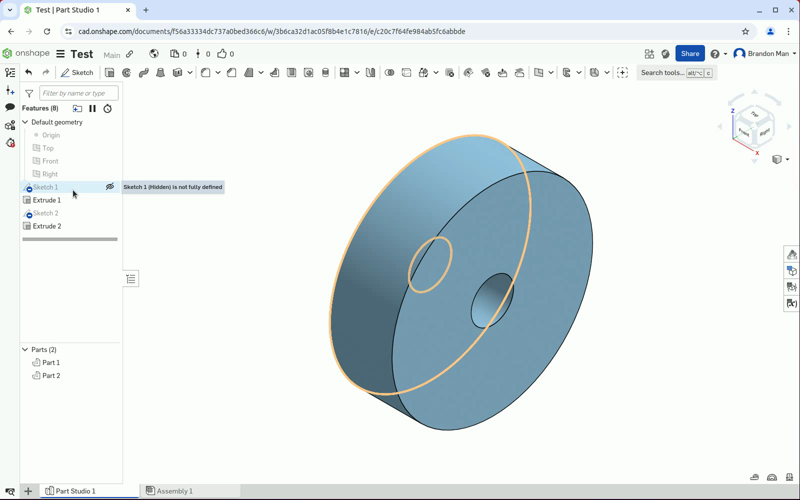
click(73, 189)